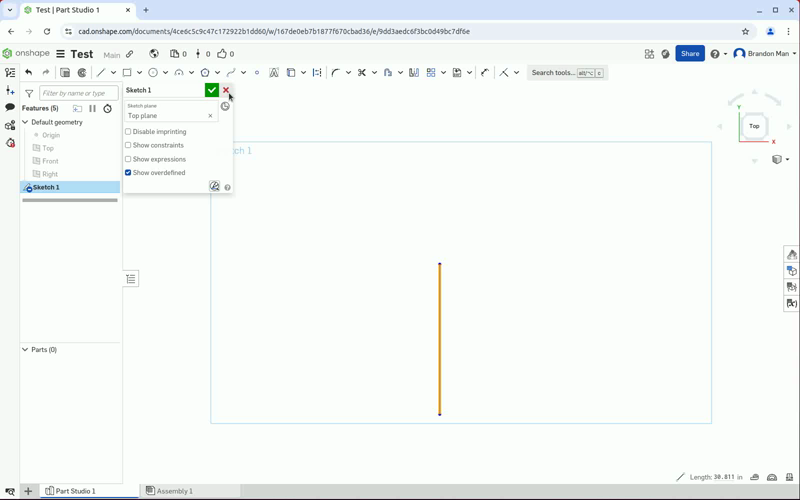
key(shift+h)
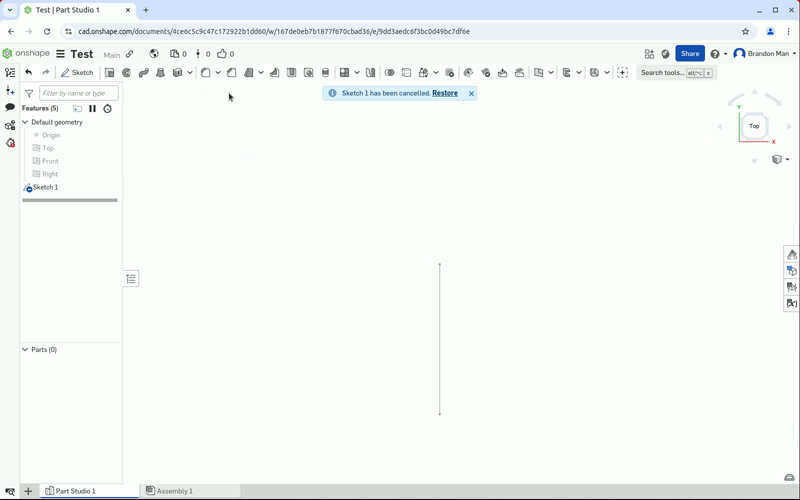
key(shift+s)
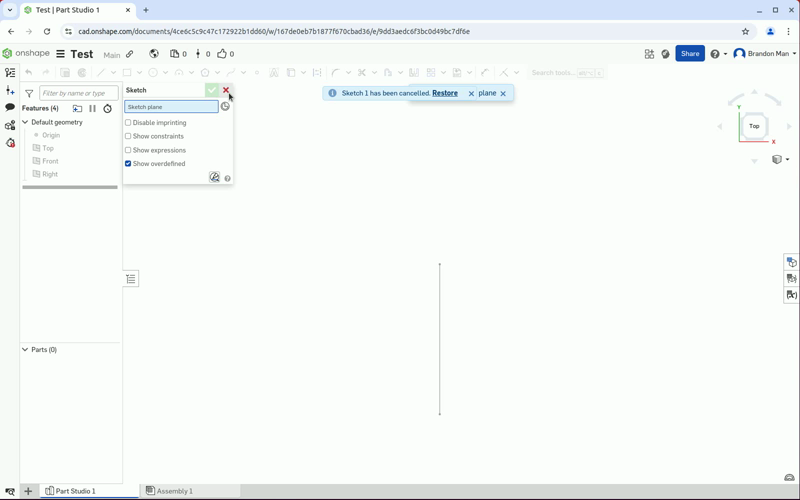
mouse_move(73, 150)
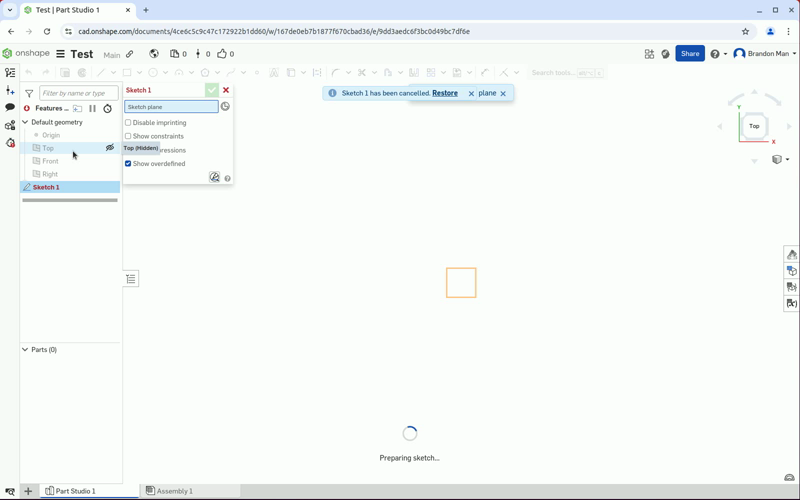
click(73, 150)
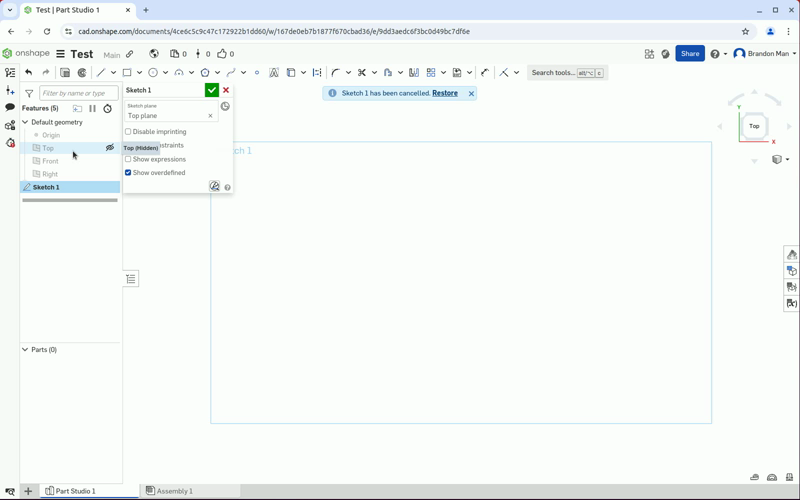
mouse_move(73, 352)
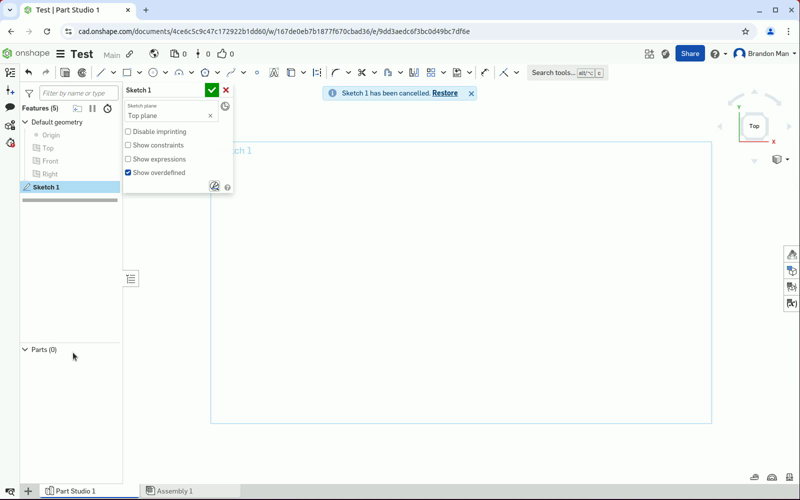
key(y)
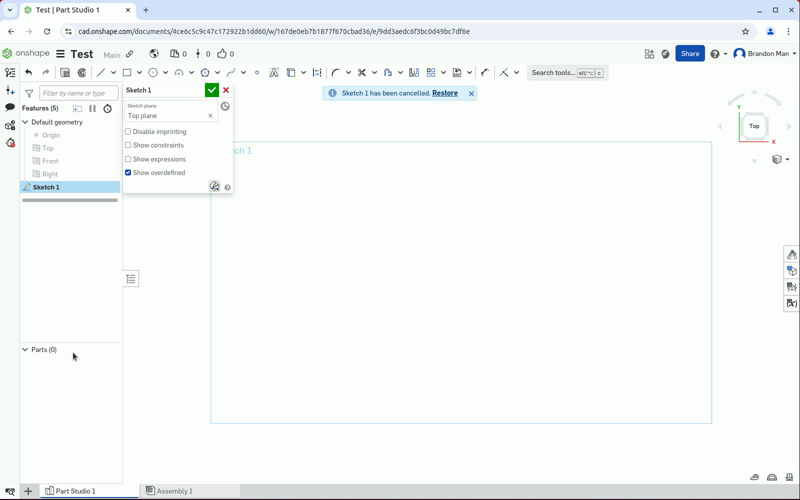
key(l)
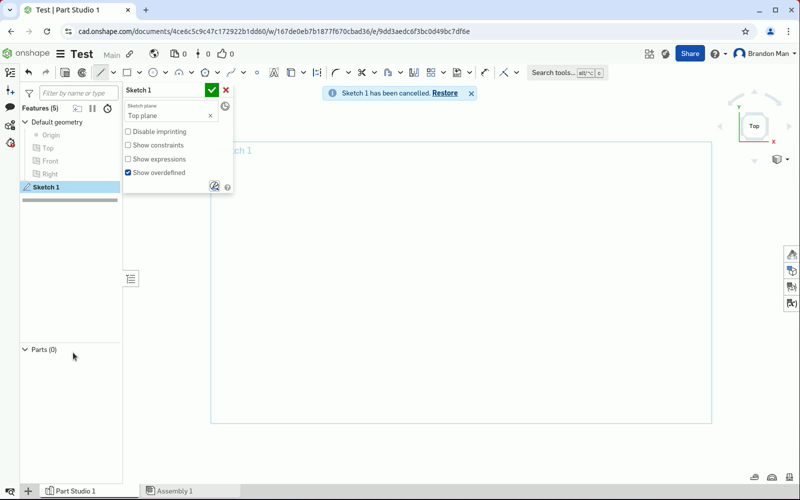
key_down(shift)
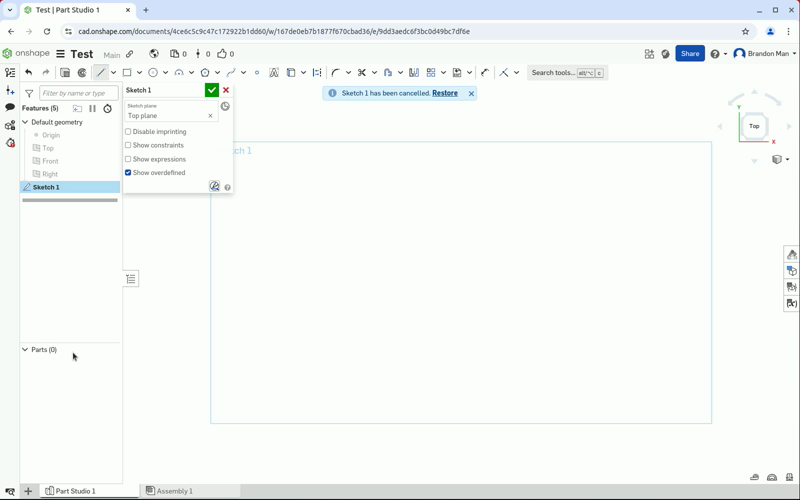
mouse_move(388, 328)
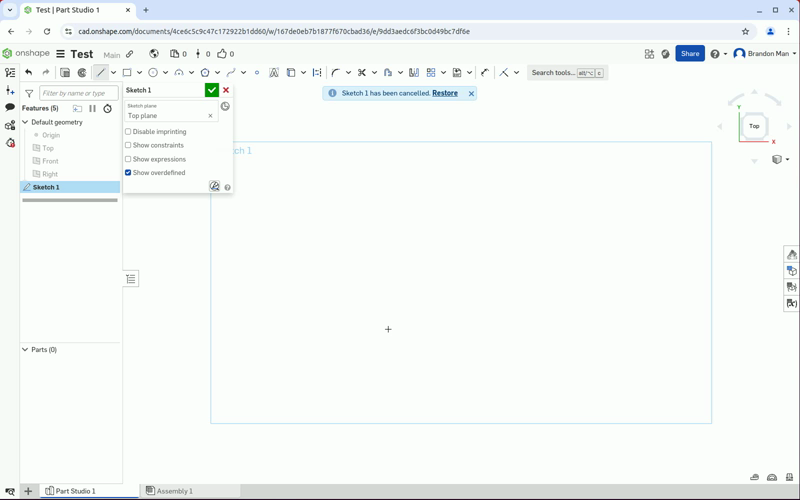
click(388, 328)
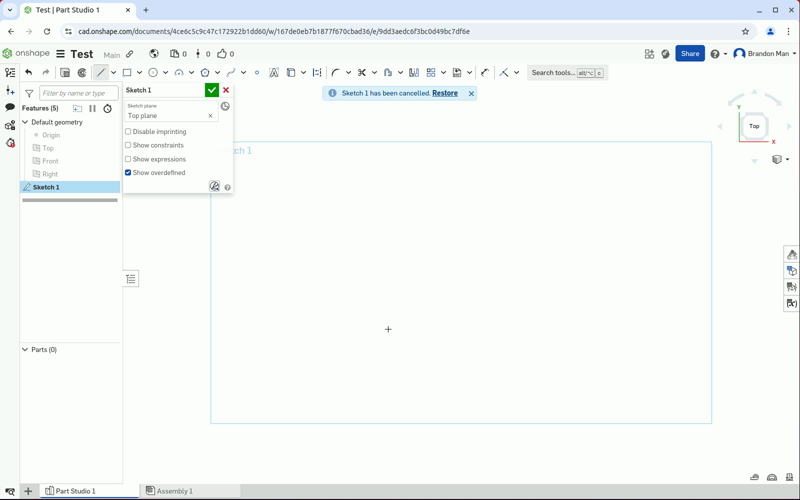
key_up(shift)
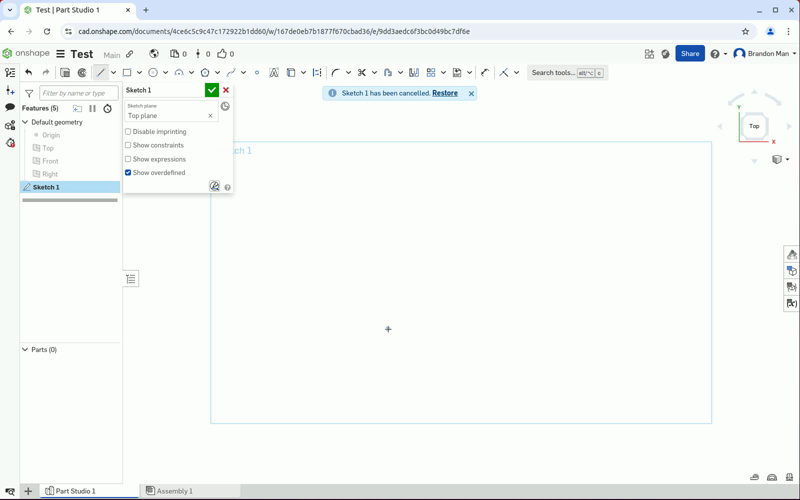
key_down(shift)
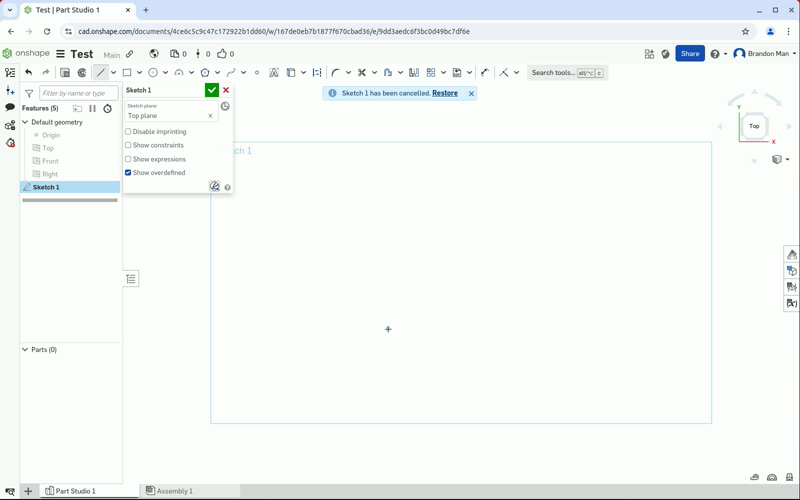
mouse_move(533, 328)
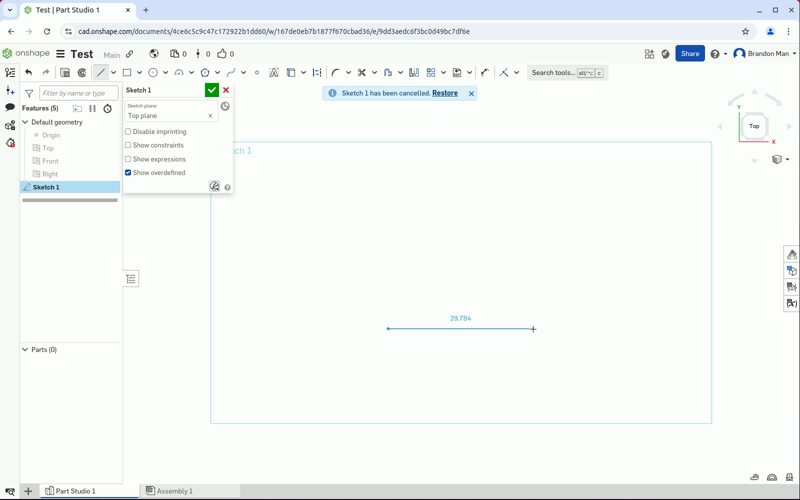
click(533, 328)
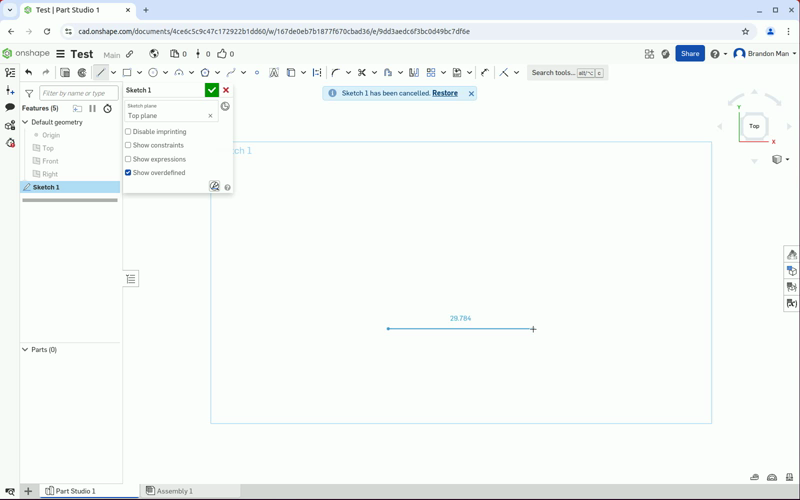
key_up(shift)
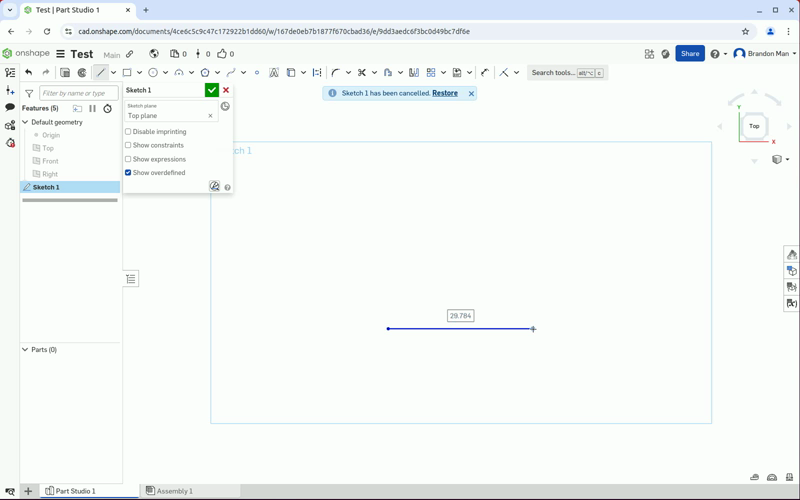
key_down(shift)
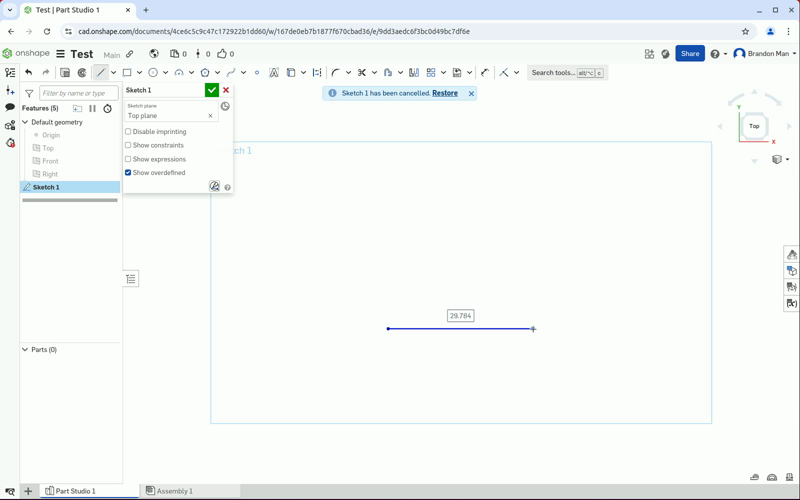
mouse_move(533, 238)
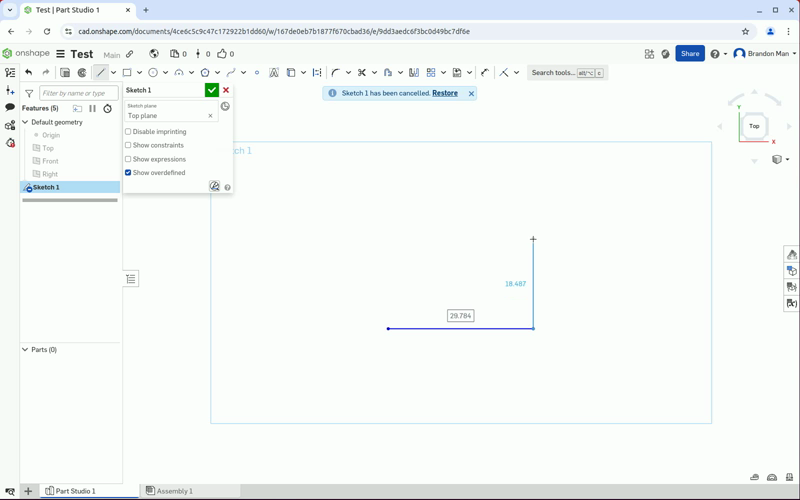
click(533, 238)
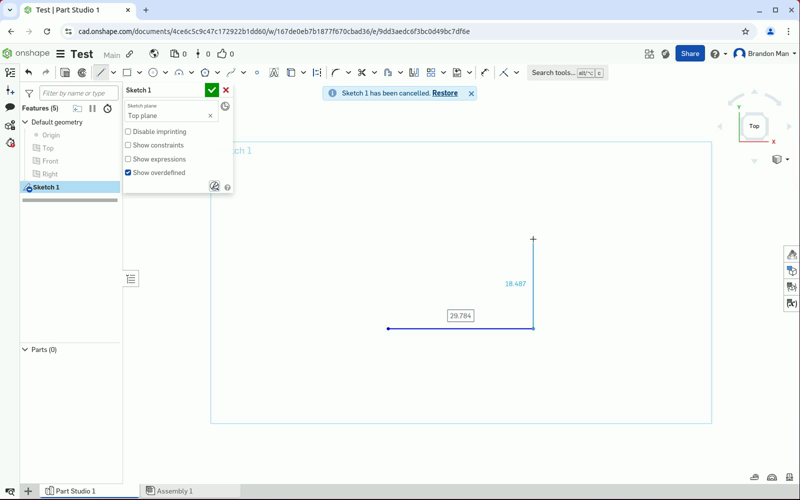
key_up(shift)
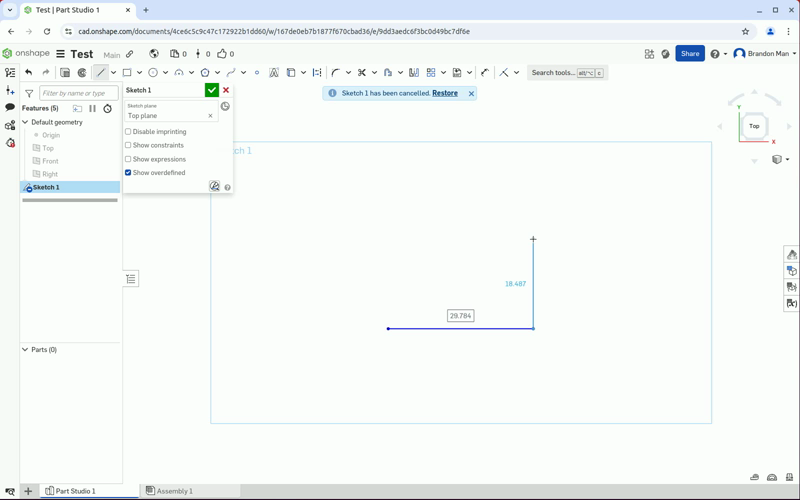
key_down(shift)
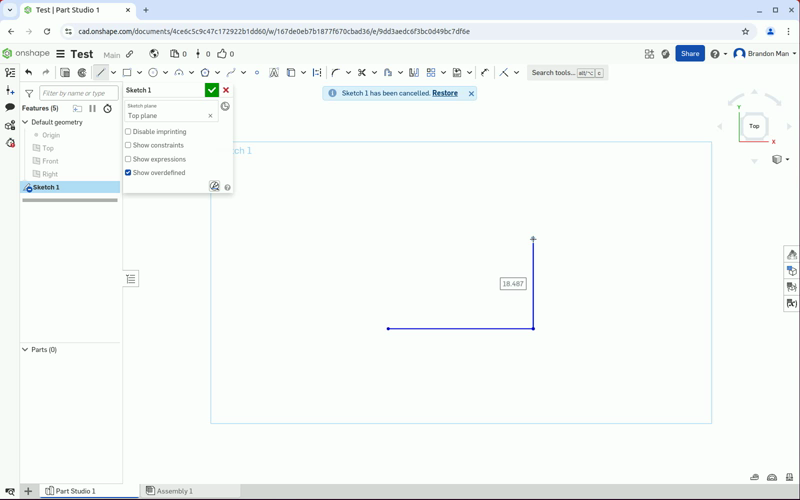
mouse_move(388, 238)
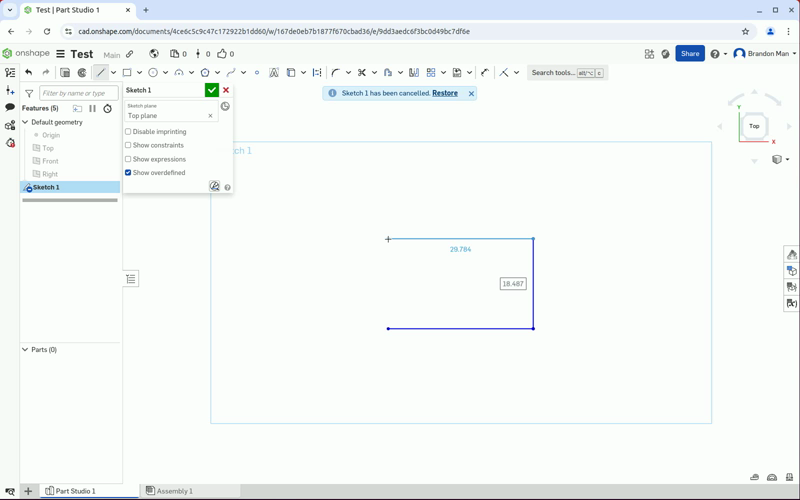
click(388, 238)
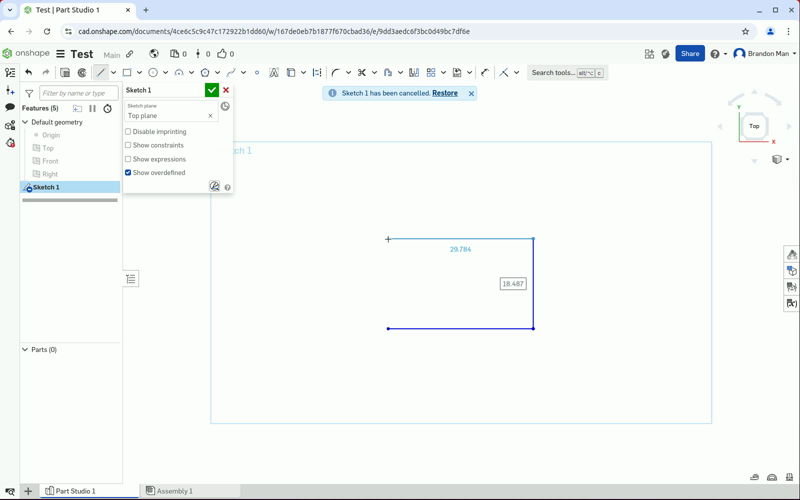
key_up(shift)
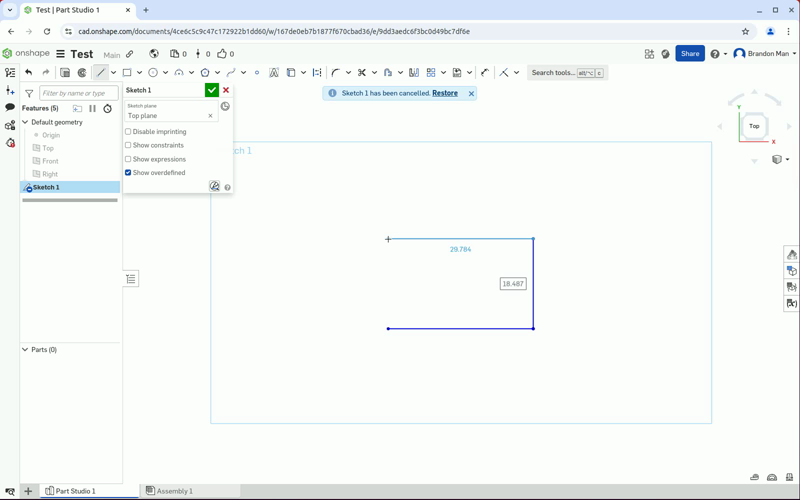
key_down(shift)
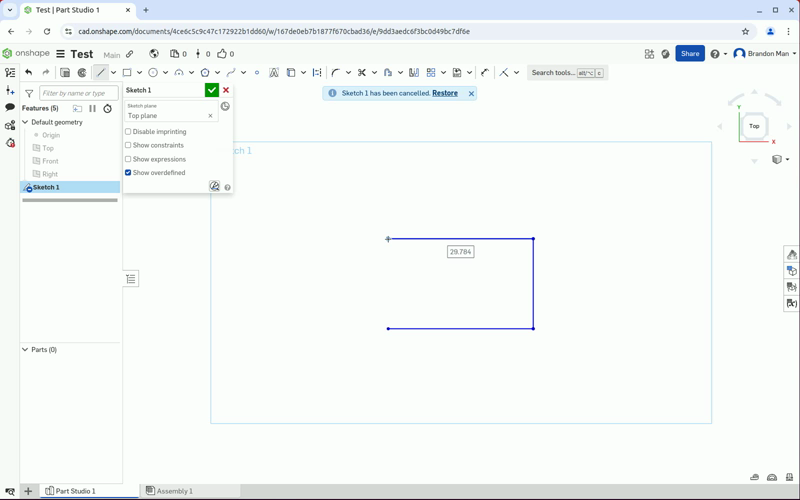
mouse_move(388, 328)
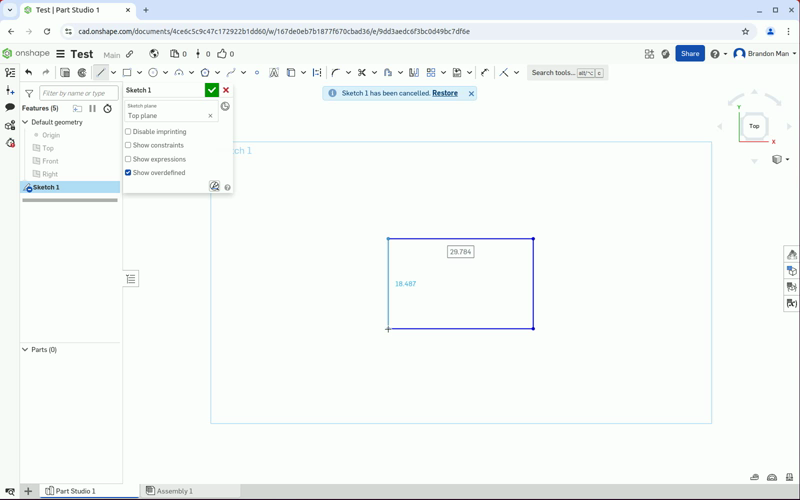
key_up(shift)
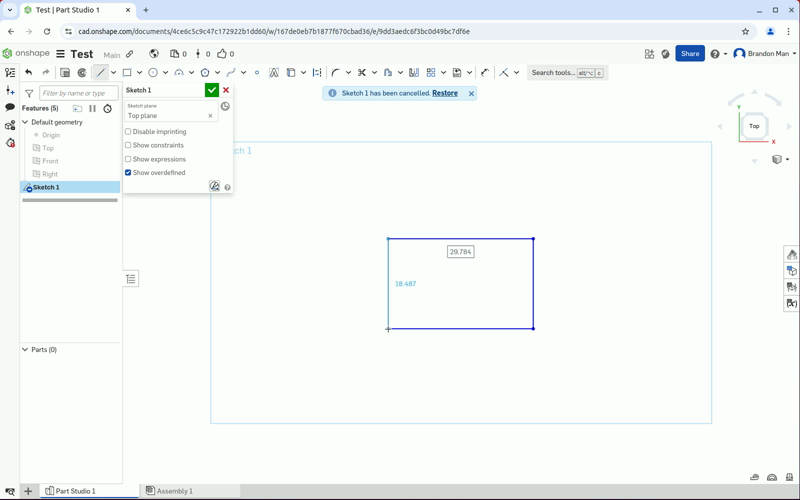
click(388, 328)
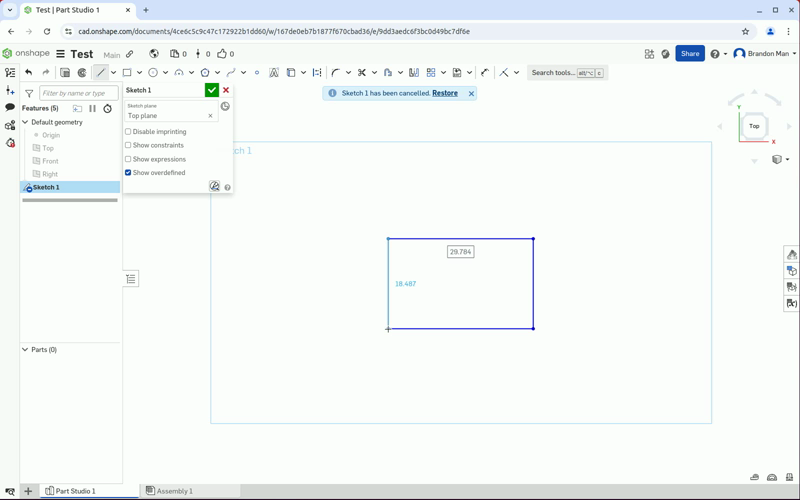
key(esc)
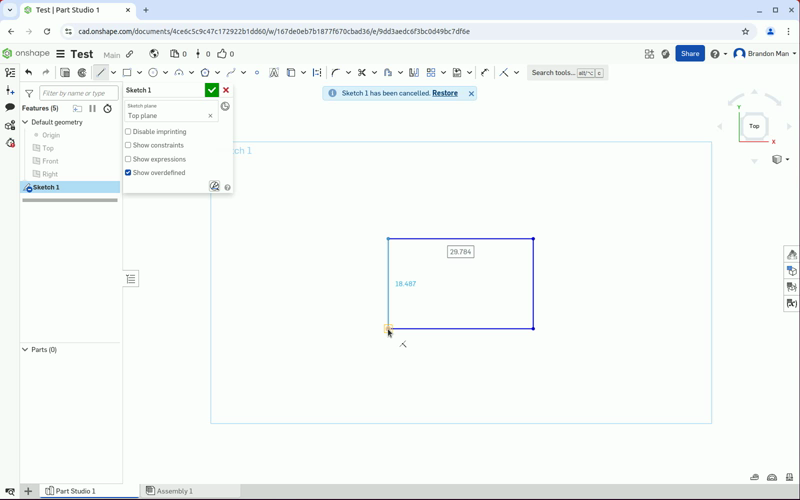
mouse_move(469, 270)
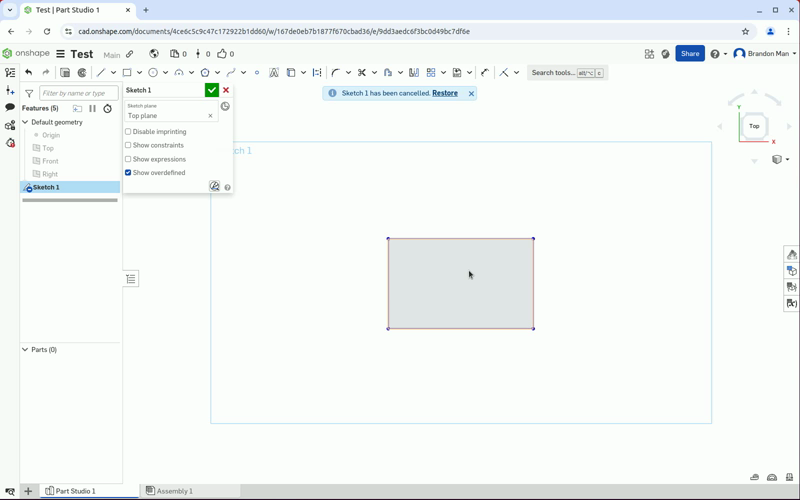
click(469, 270)
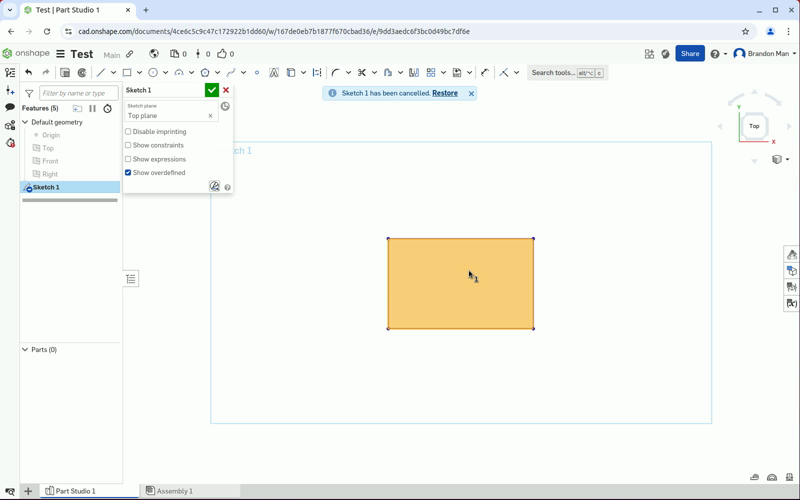
mouse_move(73, 352)
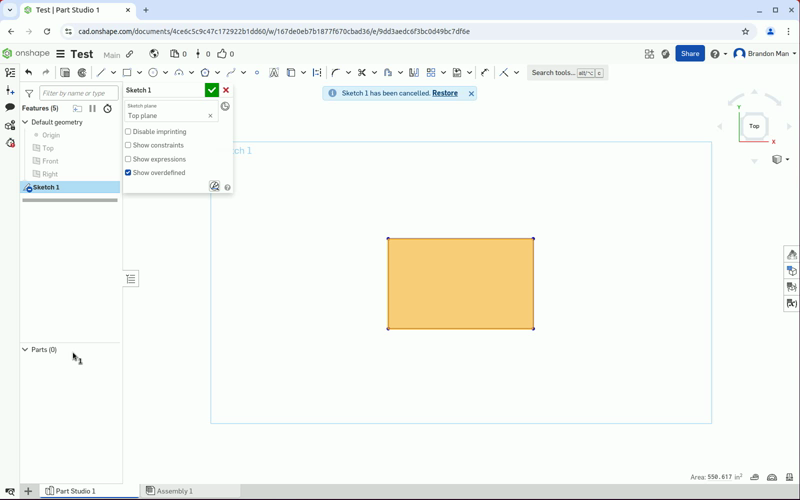
key(shift+y)
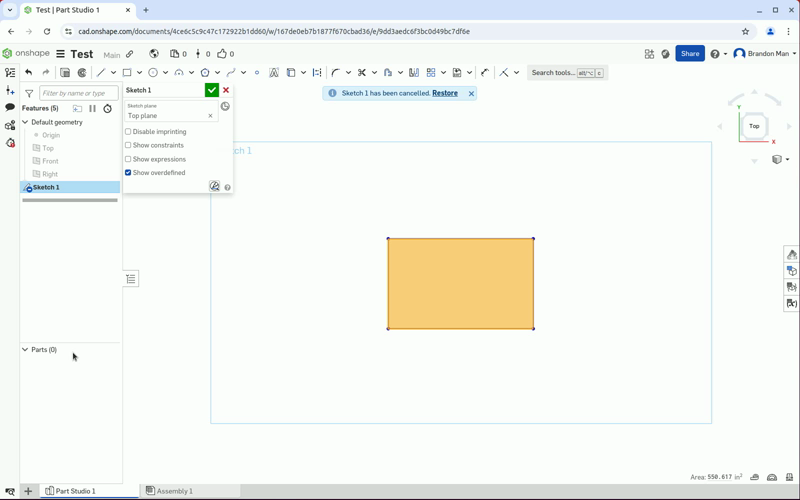
key(shift+e)
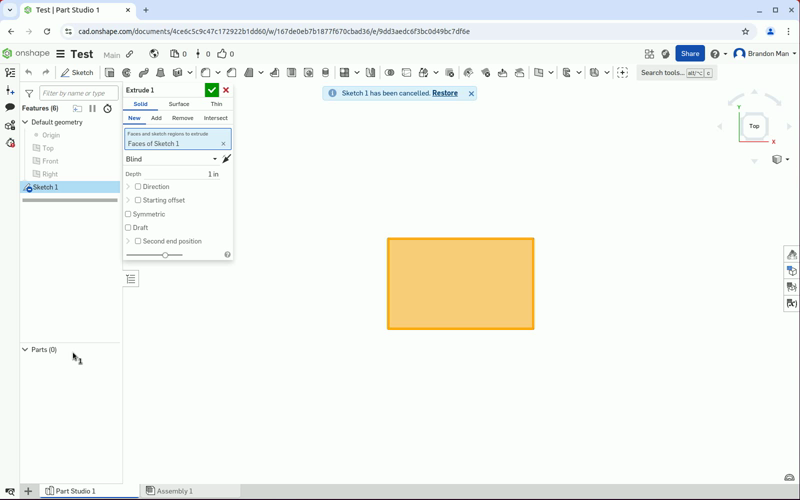
mouse_move(143, 106)
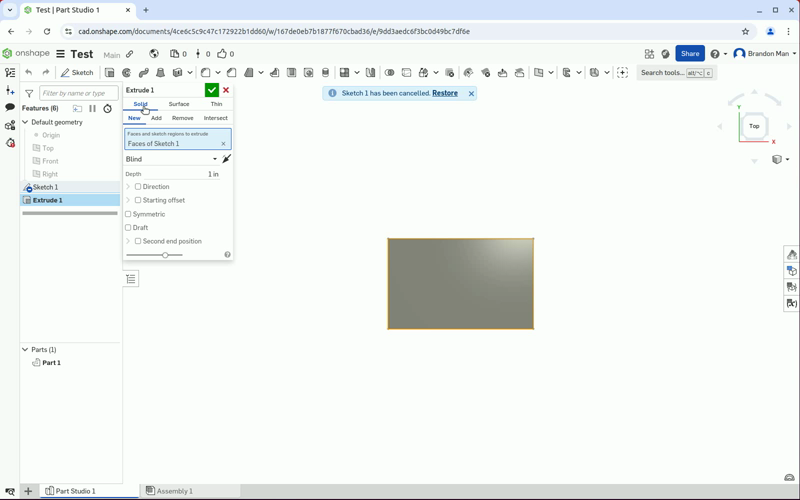
click(143, 106)
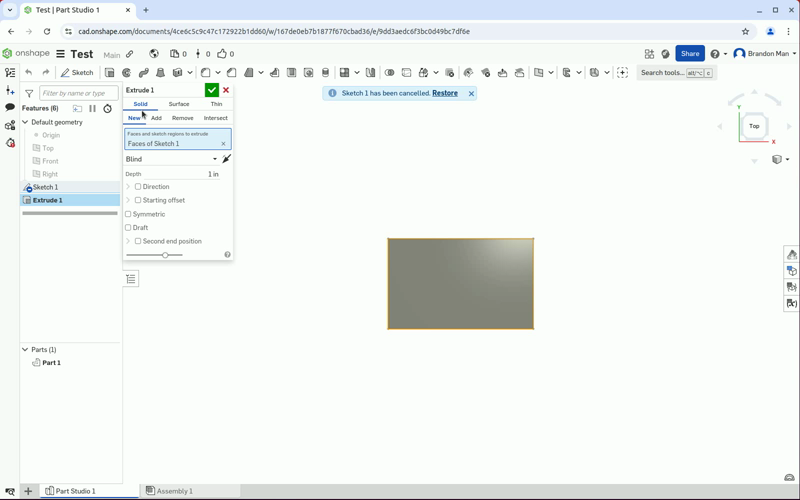
mouse_move(137, 120)
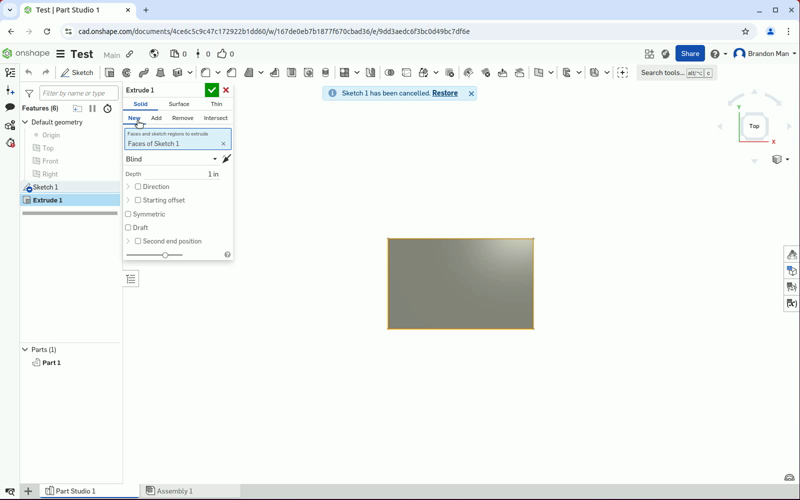
click(137, 120)
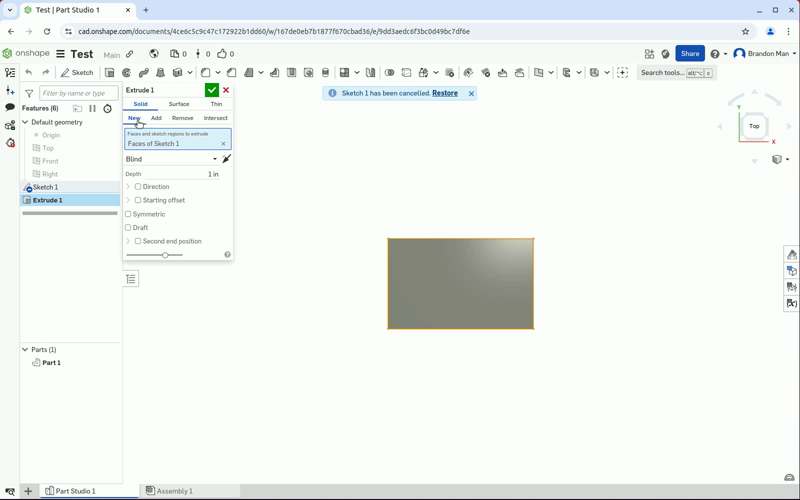
key(tab, 4)
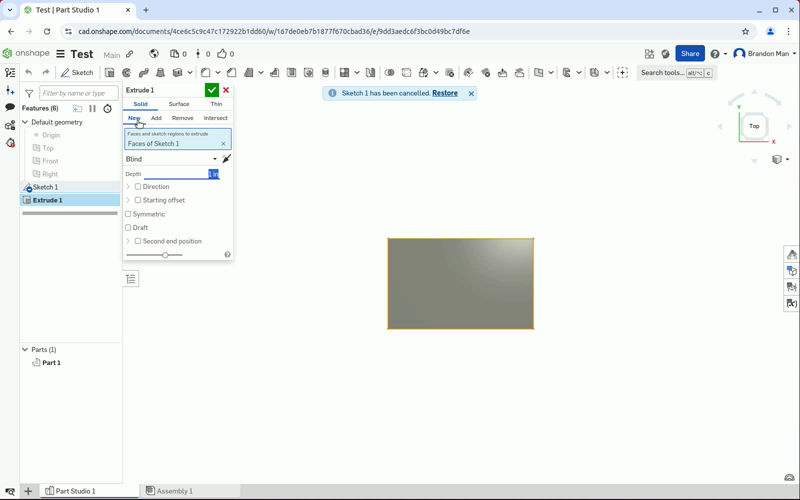
text(0.722)
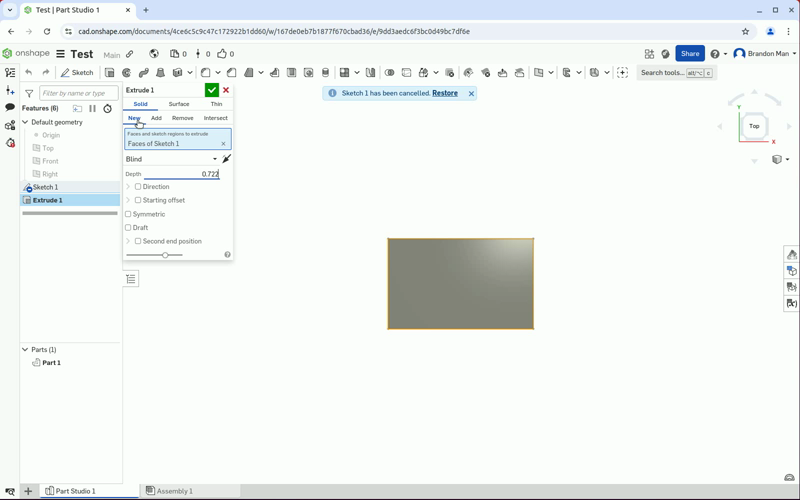
key(enter)
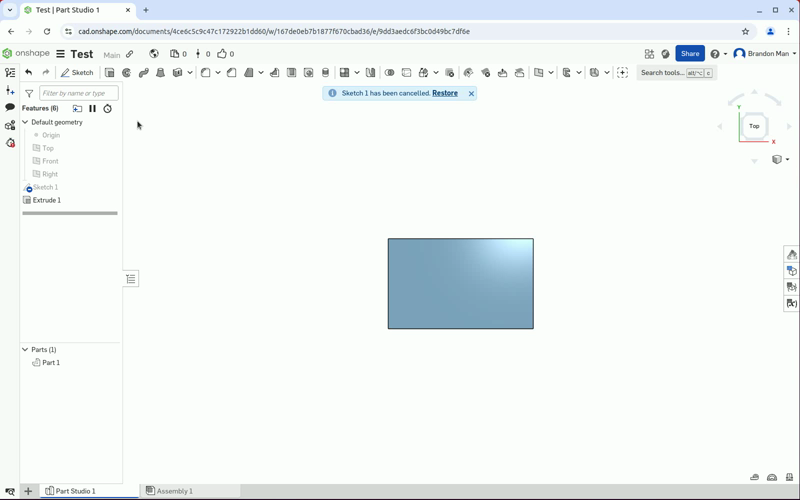
key(shift+h)
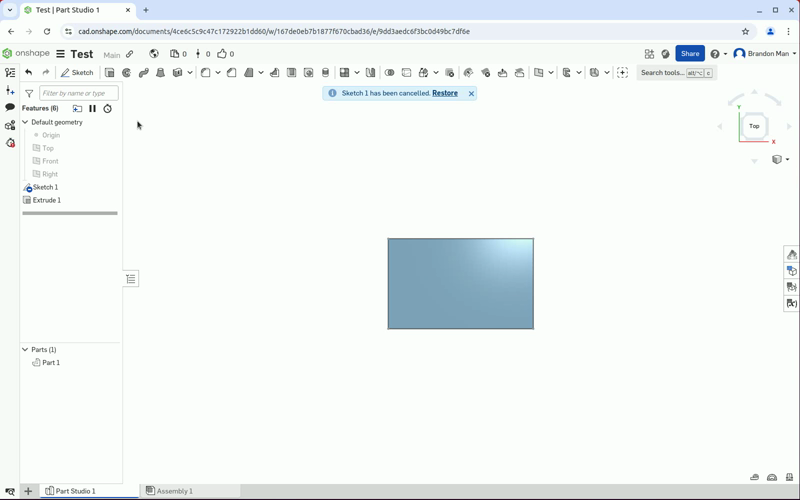
key(shift+h)
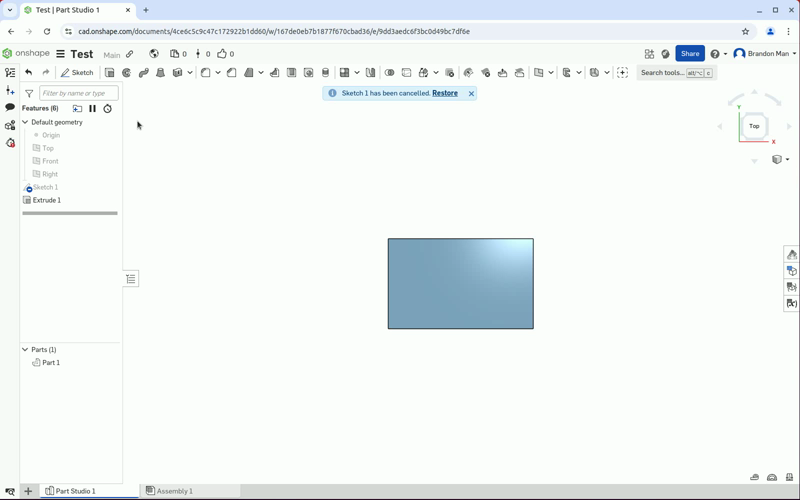
mouse_move(73, 189)
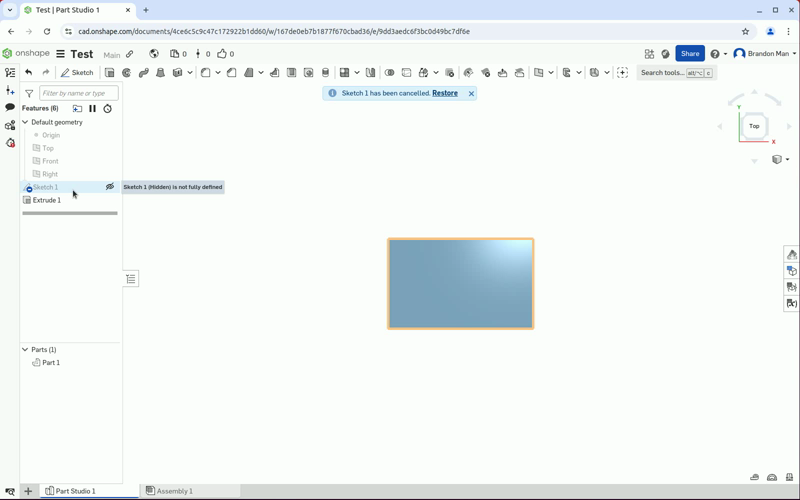
click(73, 189)
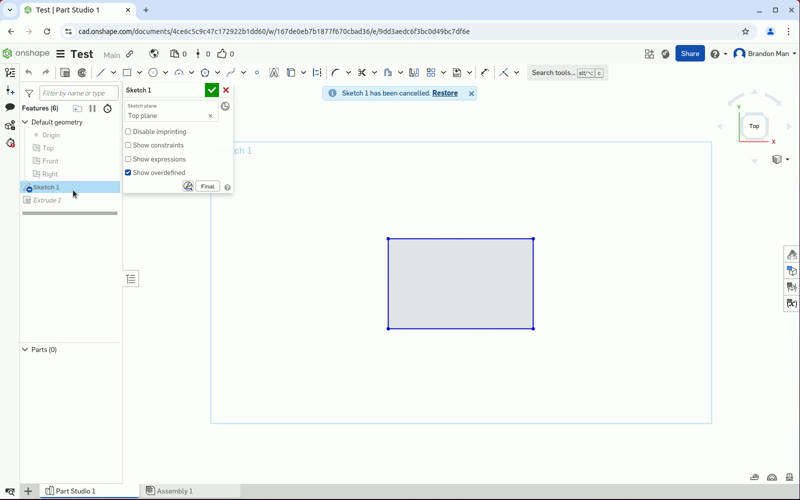
mouse_move(229, 92)
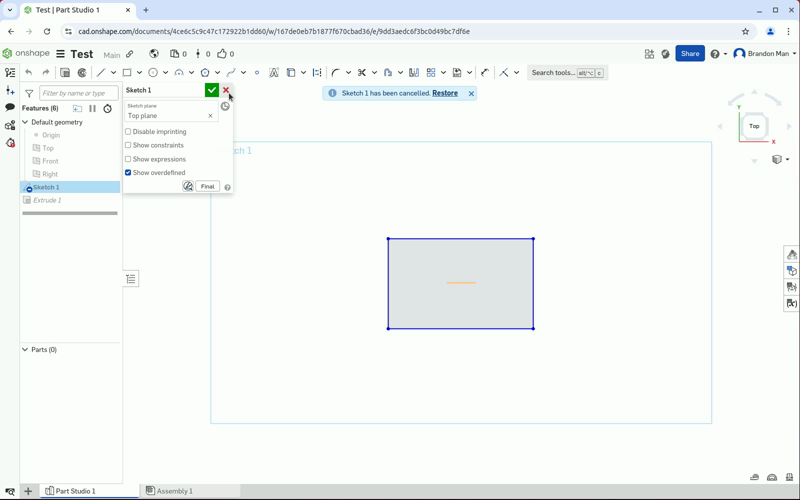
click(229, 92)
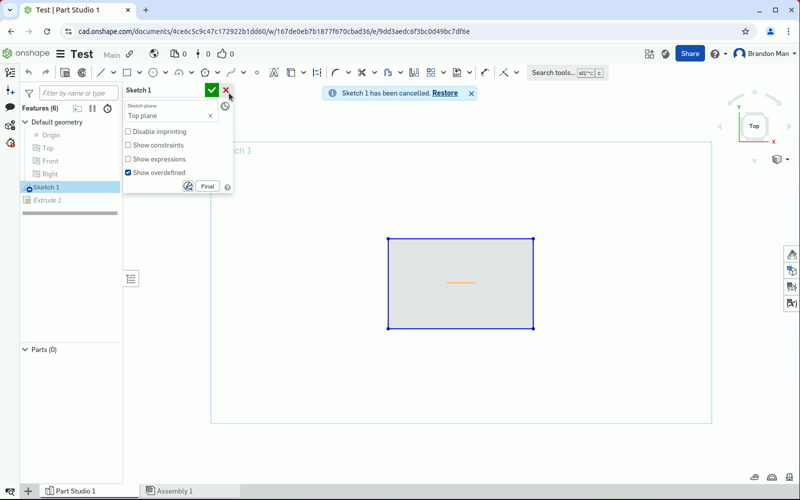
key(shift+s)
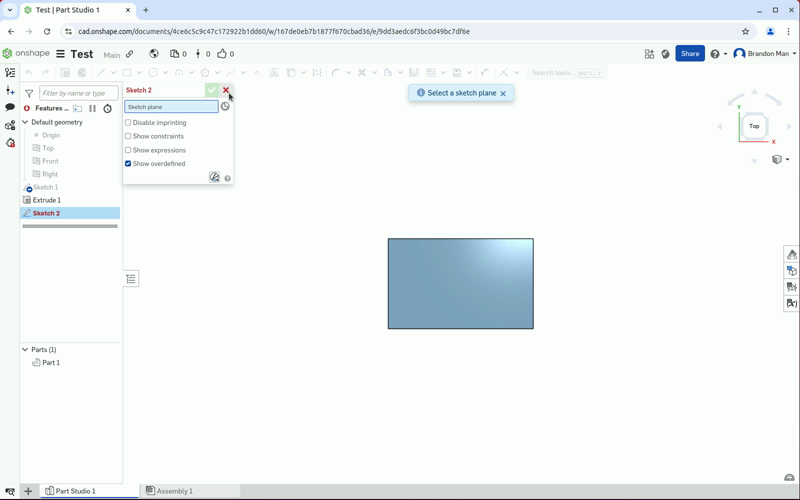
mouse_move(73, 150)
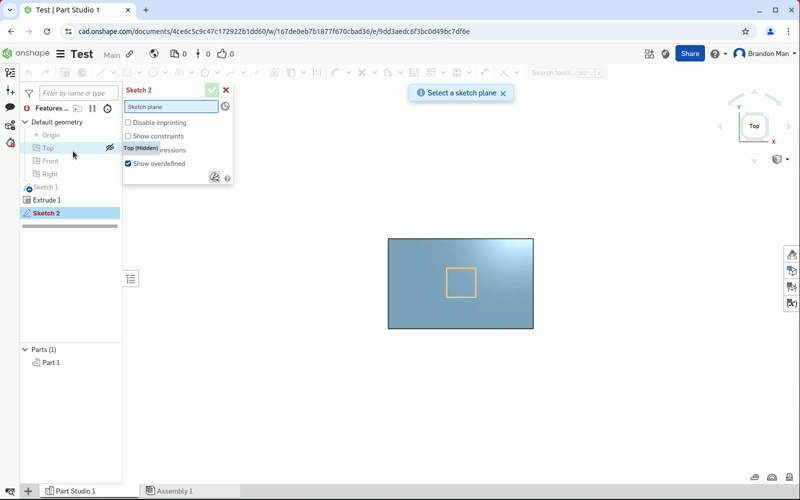
click(73, 150)
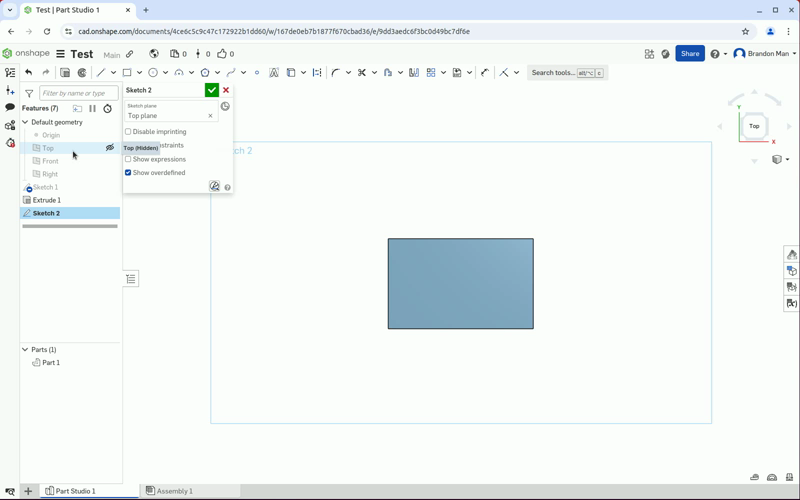
mouse_move(73, 352)
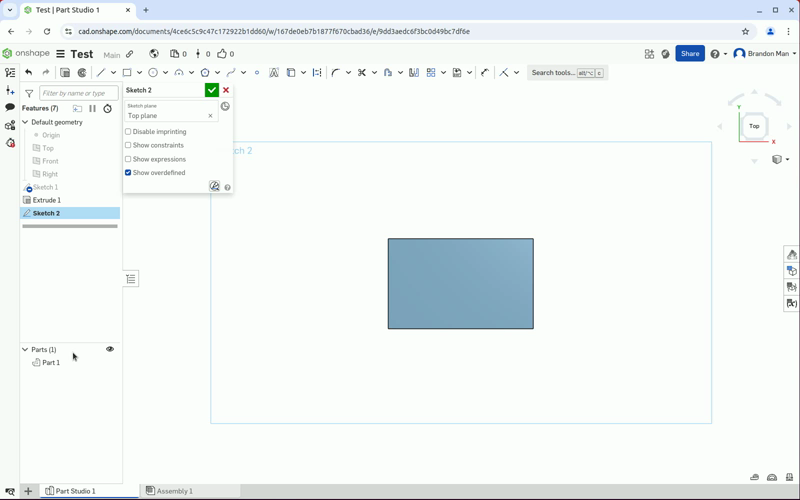
key(y)
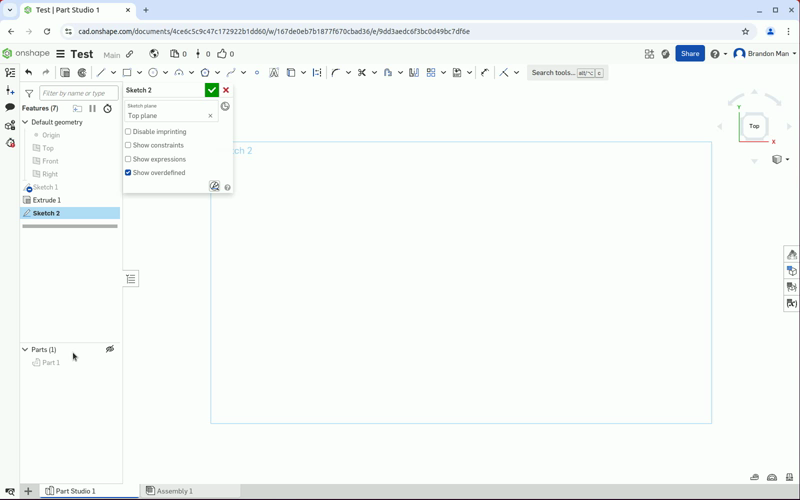
key(l)
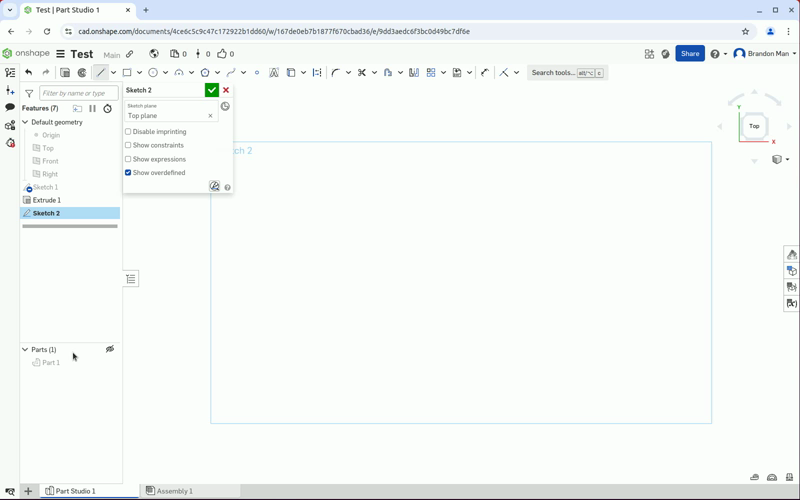
key_down(shift)
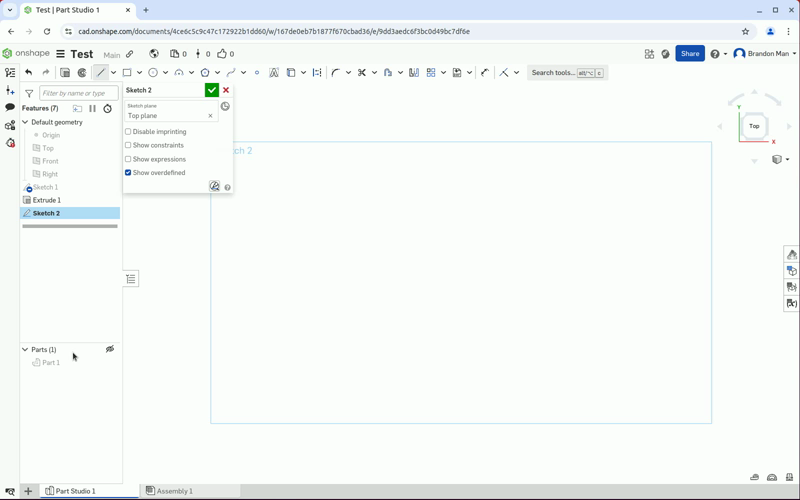
mouse_move(388, 328)
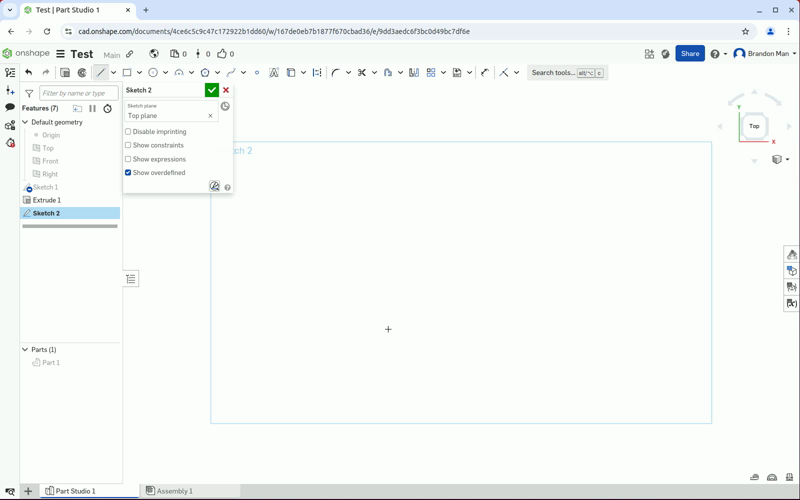
click(388, 328)
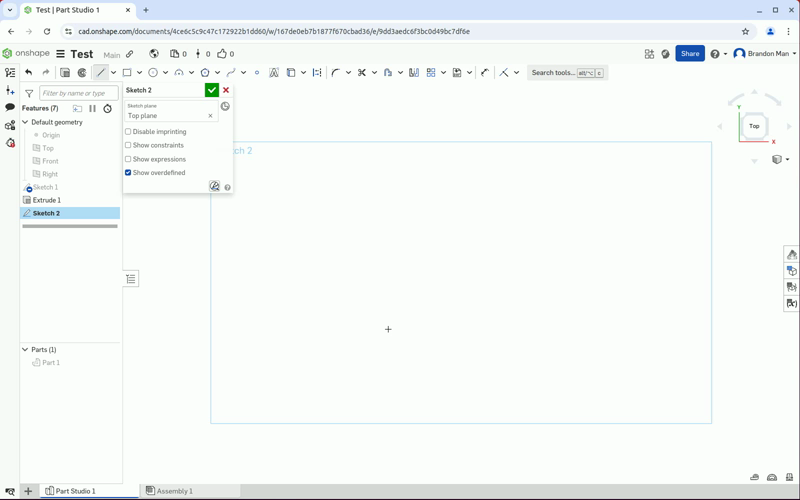
key_up(shift)
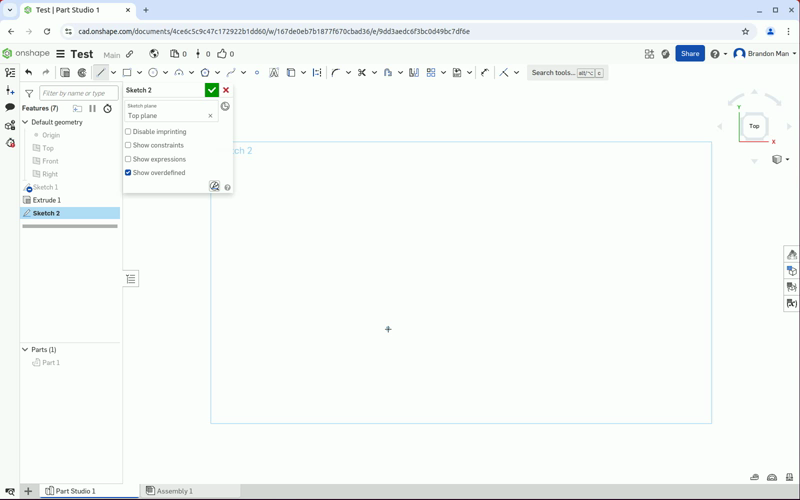
key_down(shift)
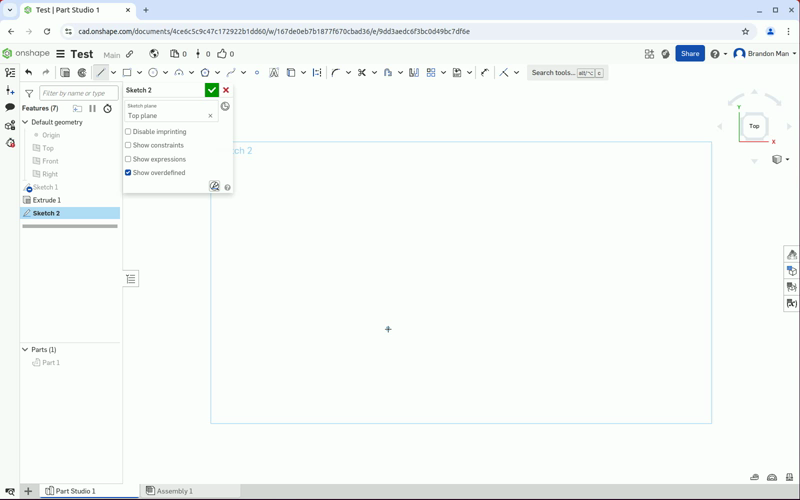
mouse_move(533, 328)
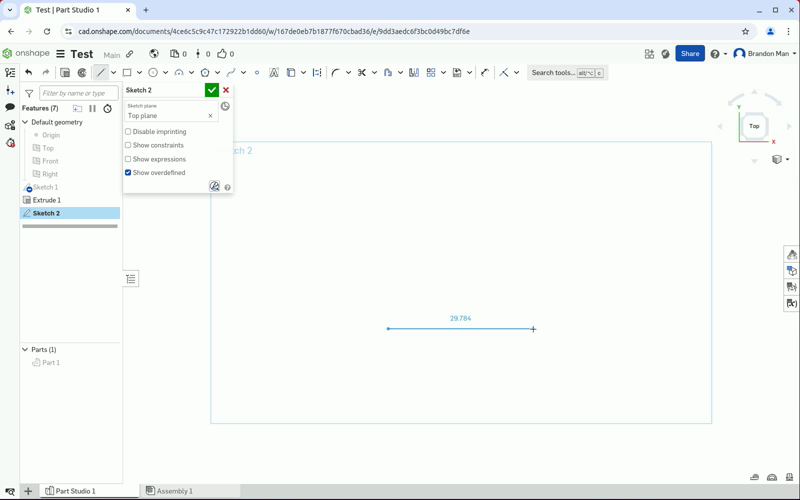
click(533, 328)
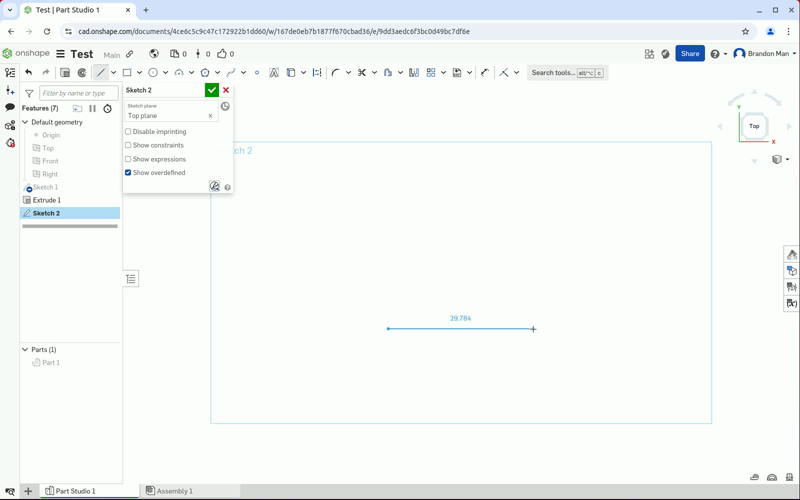
key_up(shift)
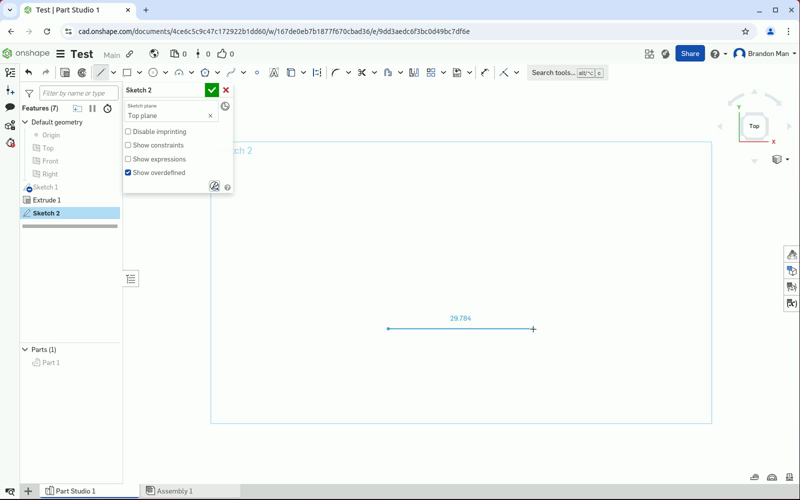
key_down(shift)
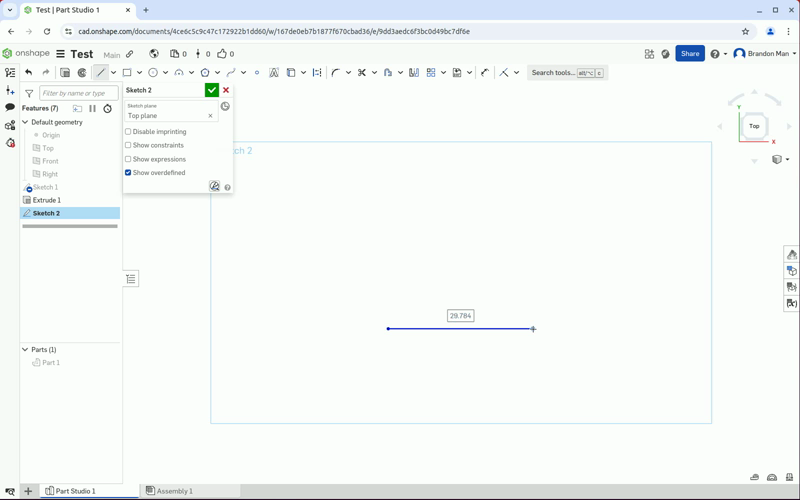
mouse_move(533, 238)
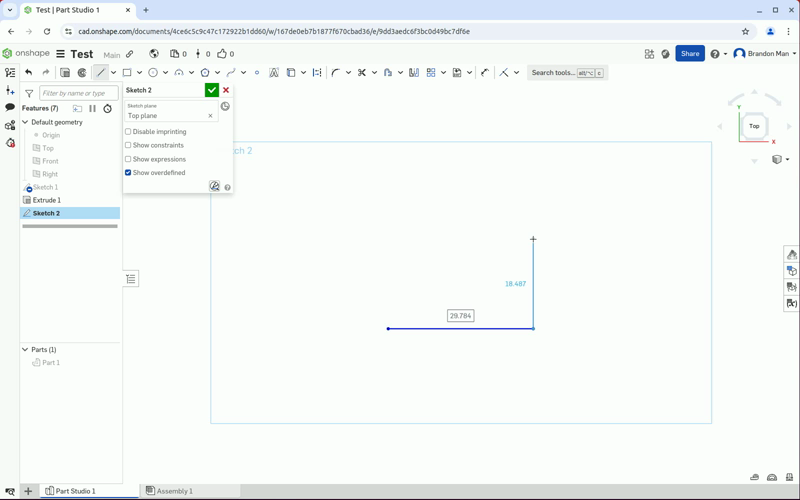
click(533, 238)
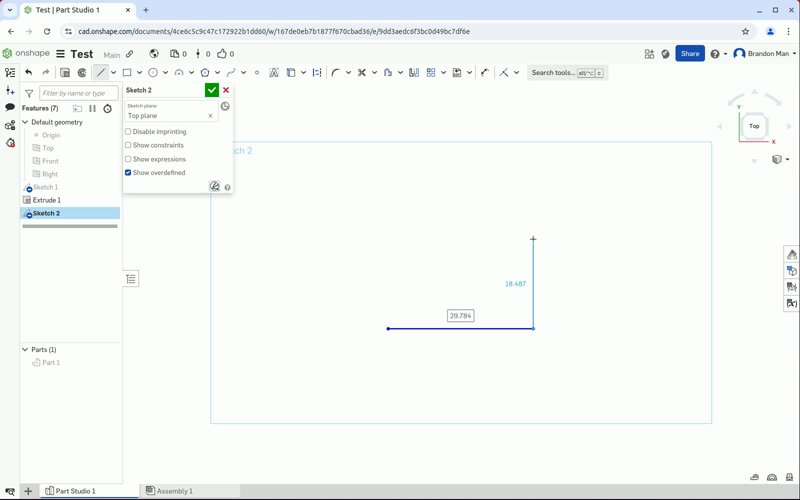
key_up(shift)
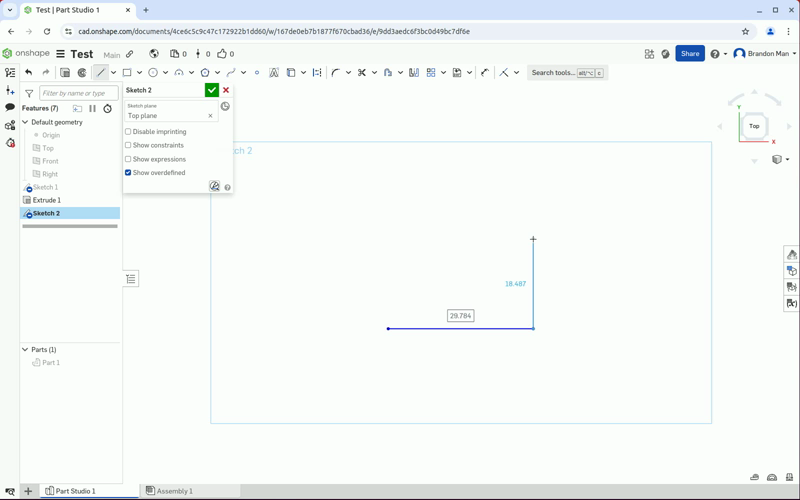
key_down(shift)
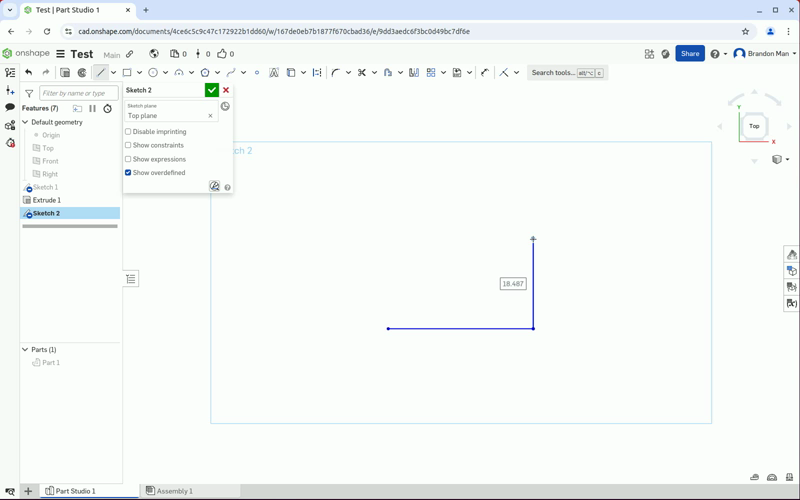
mouse_move(388, 238)
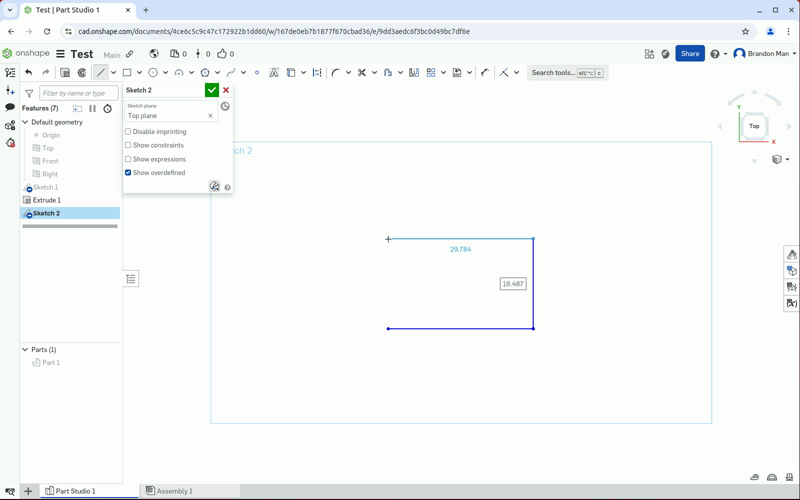
click(388, 238)
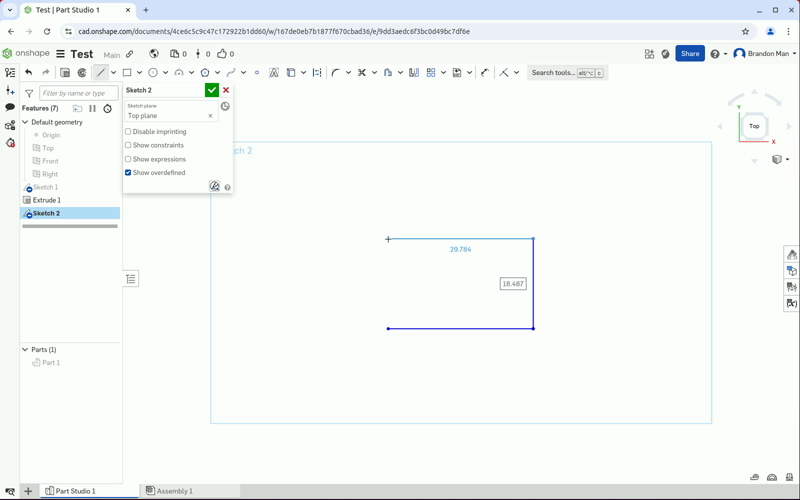
key_up(shift)
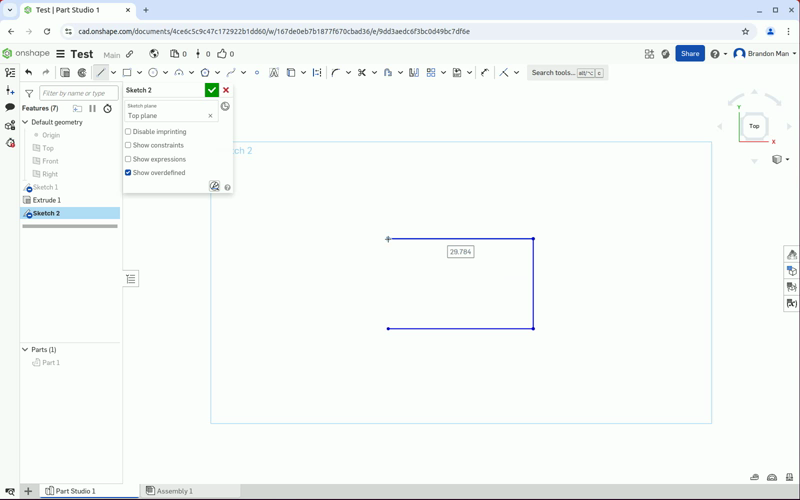
key_down(shift)
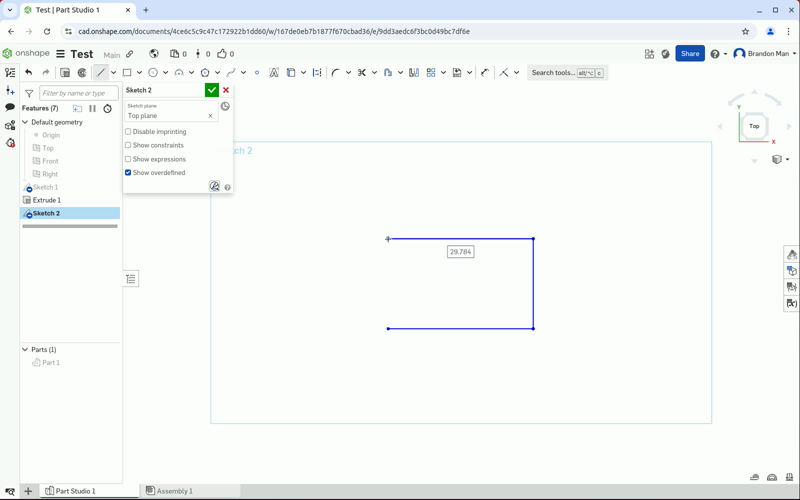
mouse_move(388, 328)
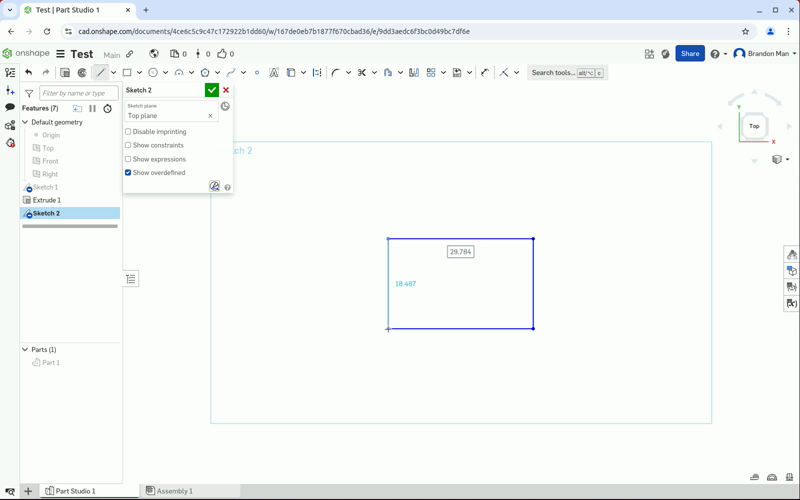
key_up(shift)
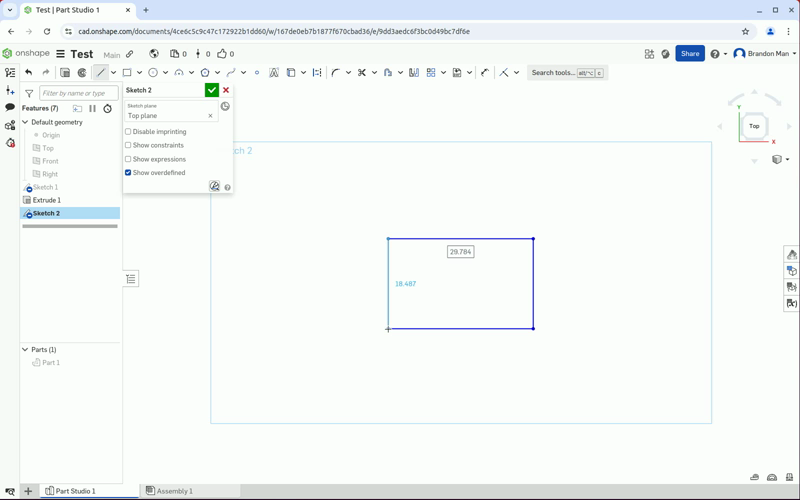
click(388, 328)
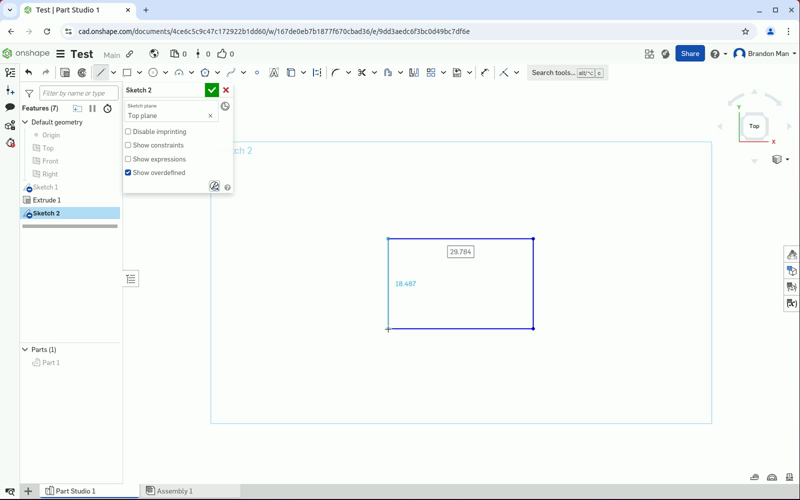
key(esc)
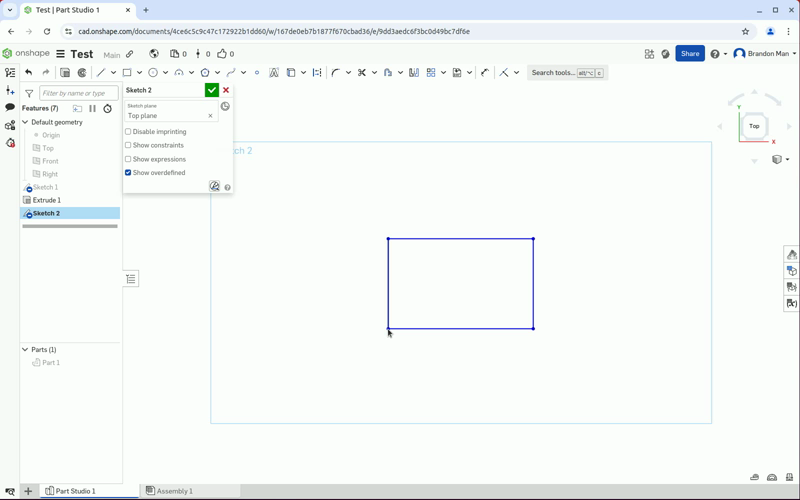
mouse_move(484, 298)
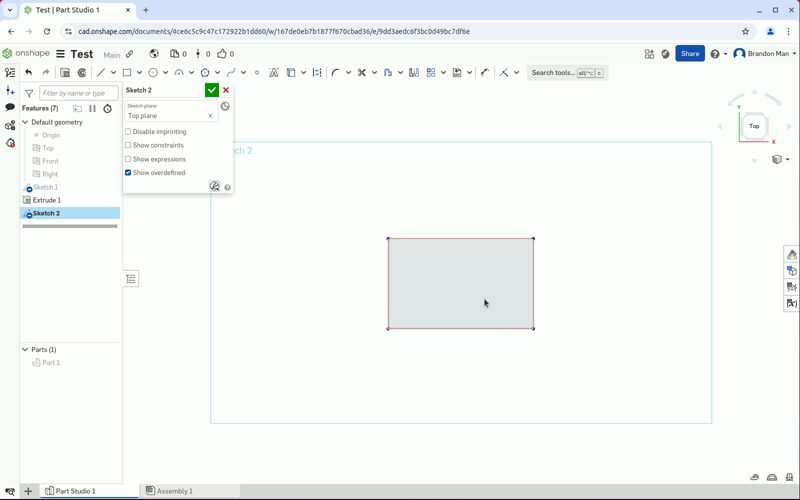
click(484, 298)
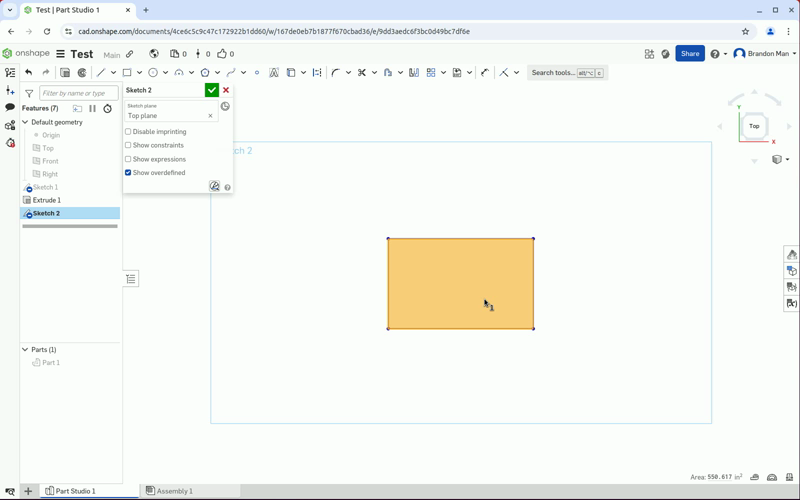
mouse_move(73, 352)
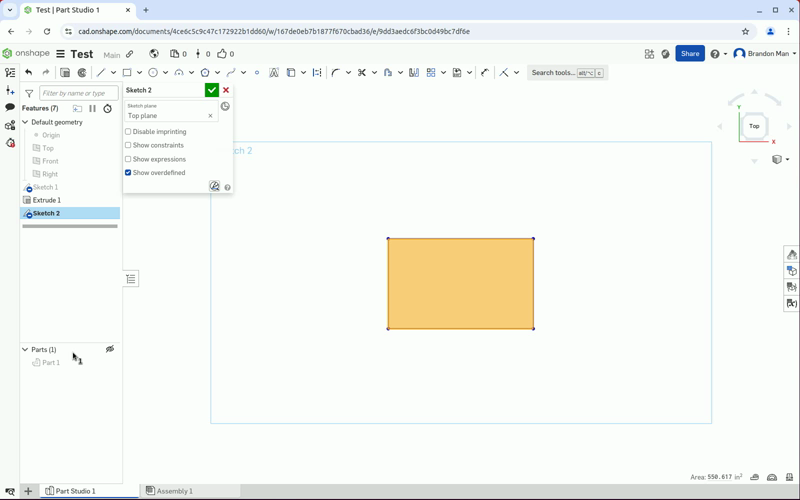
key(shift+y)
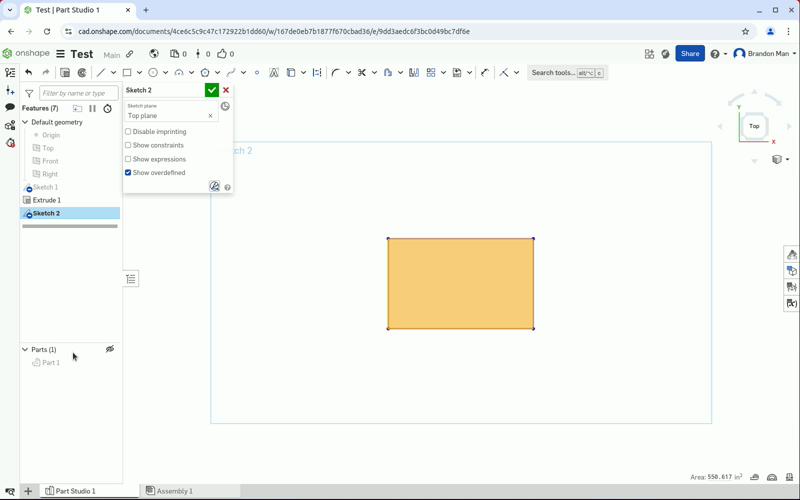
key(shift+e)
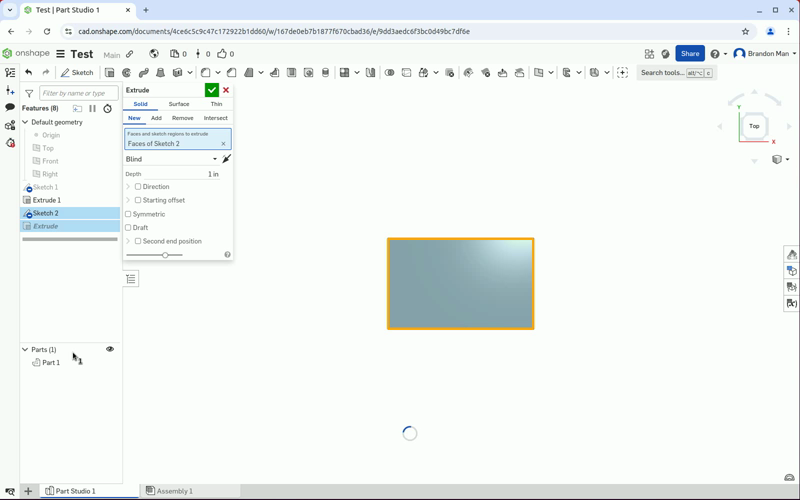
mouse_move(143, 106)
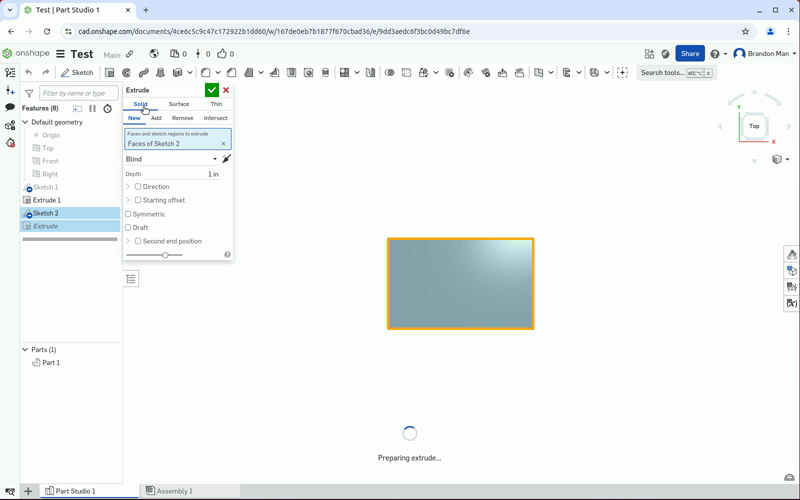
click(143, 106)
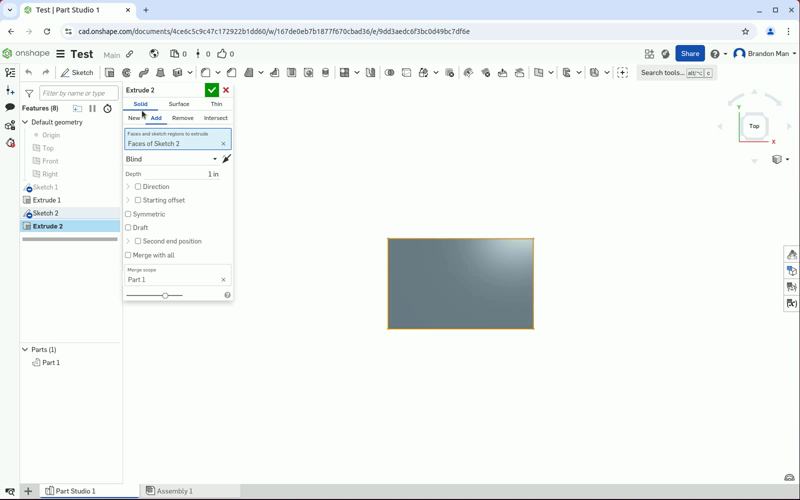
mouse_move(137, 120)
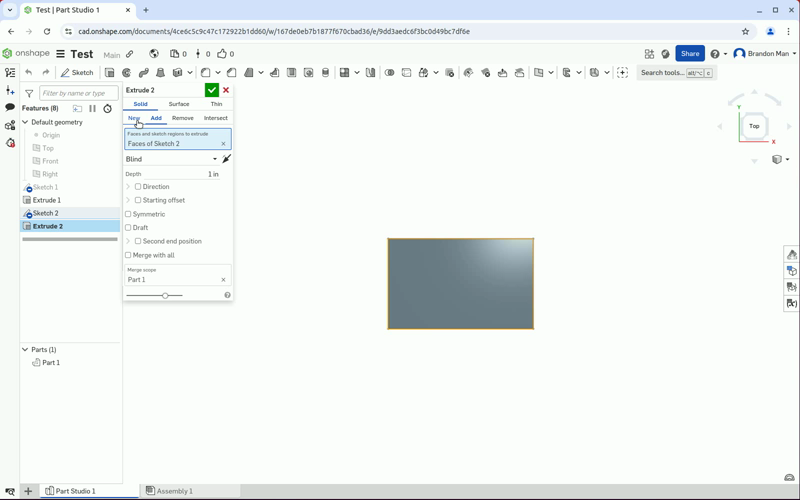
click(137, 120)
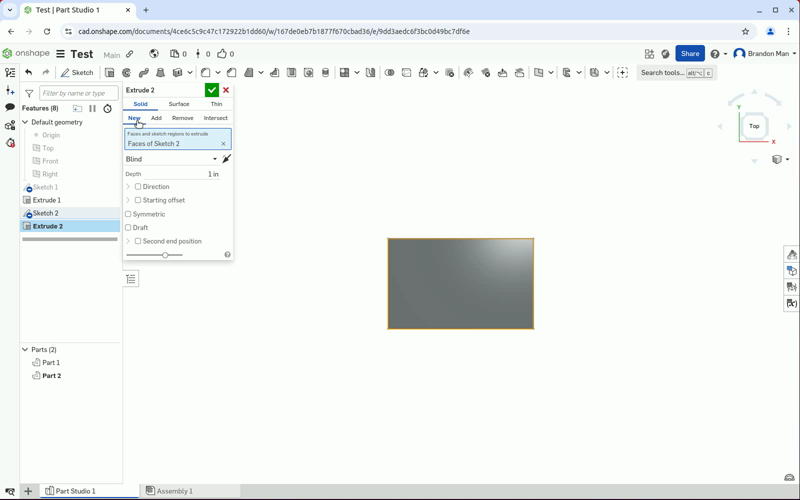
key(tab, 4)
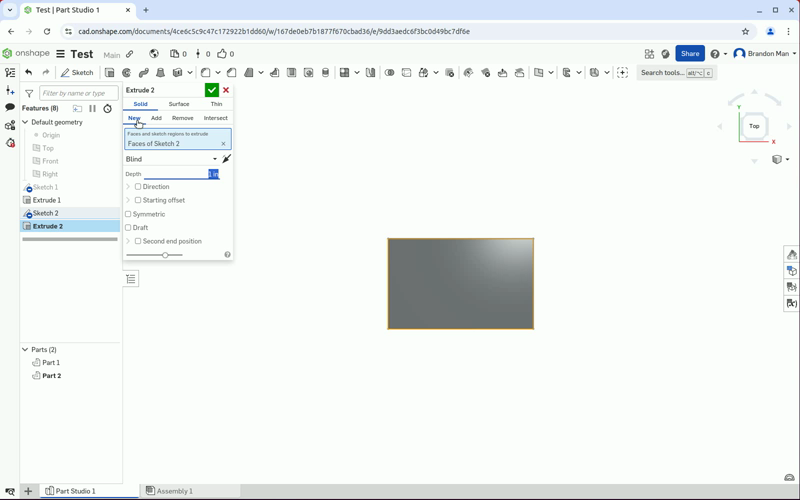
text(0.722)
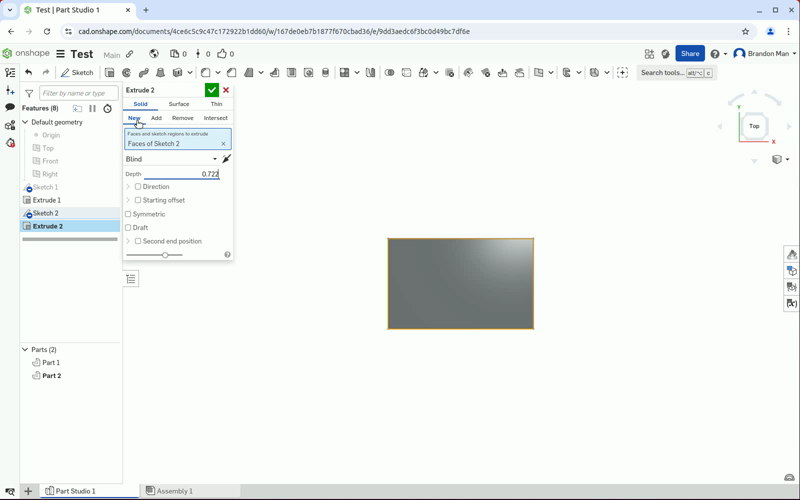
key(enter)
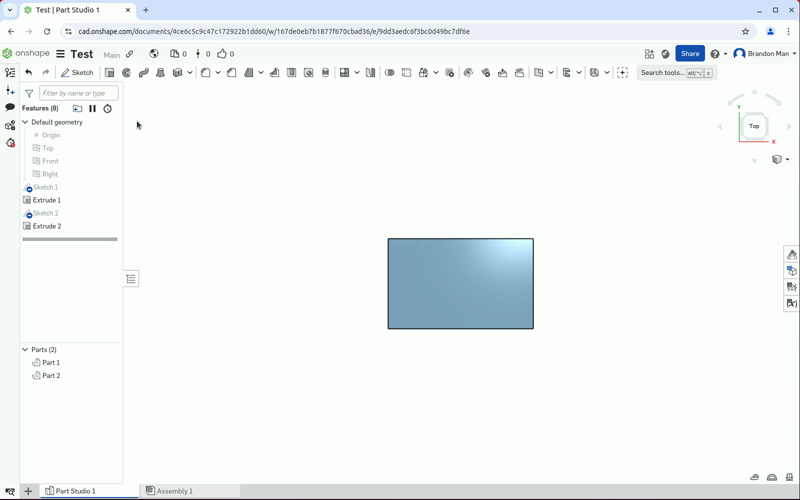
key(shift+h)
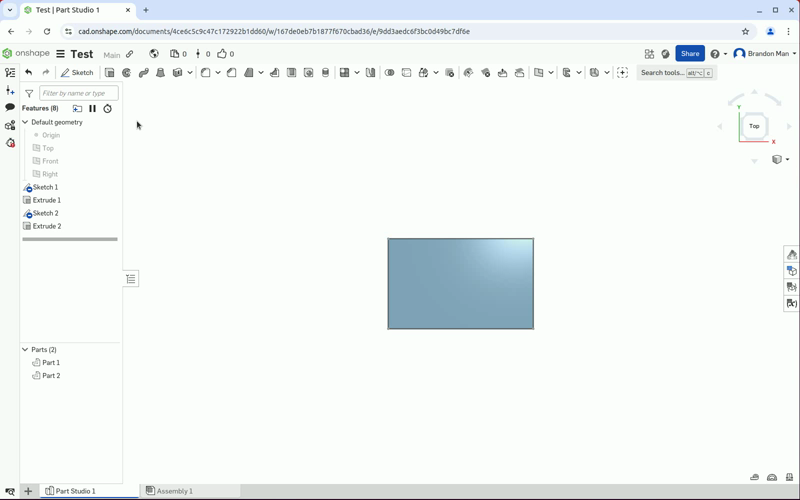
key(shift+h)
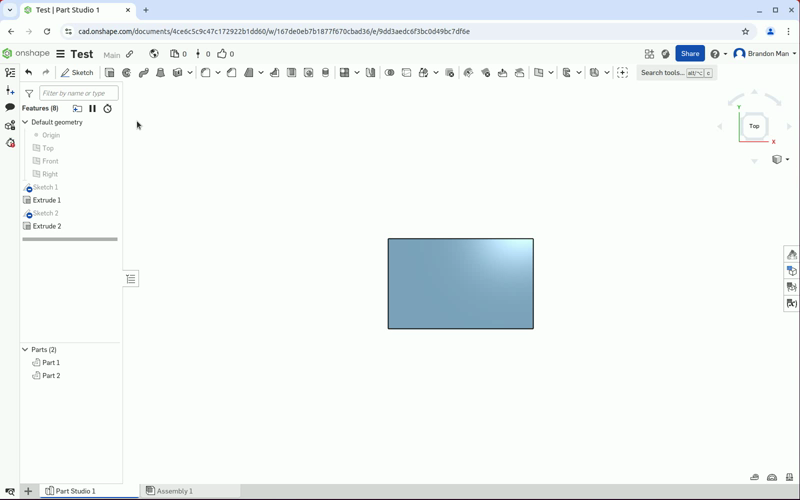
mouse_move(73, 189)
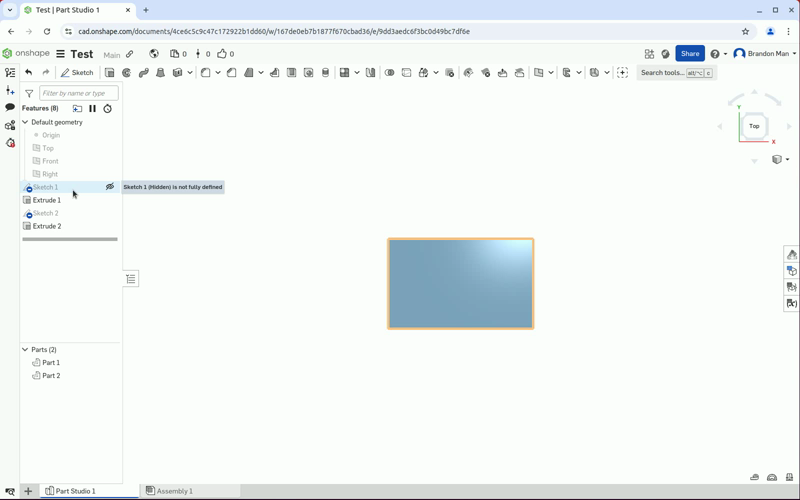
click(73, 189)
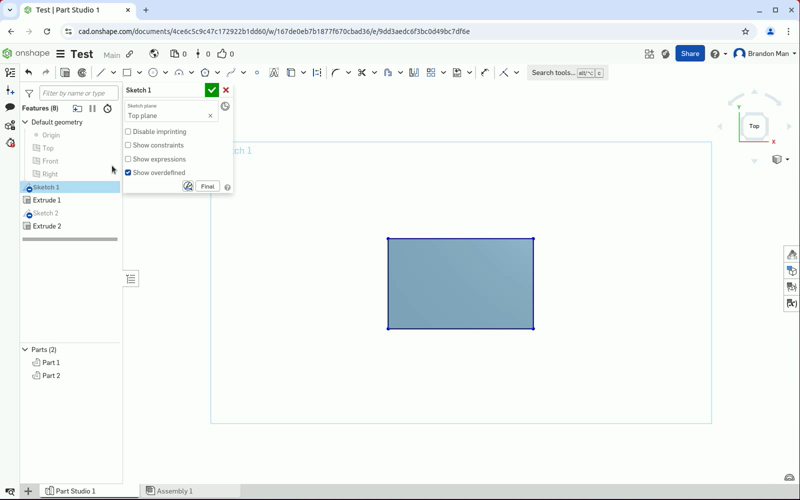
mouse_move(229, 92)
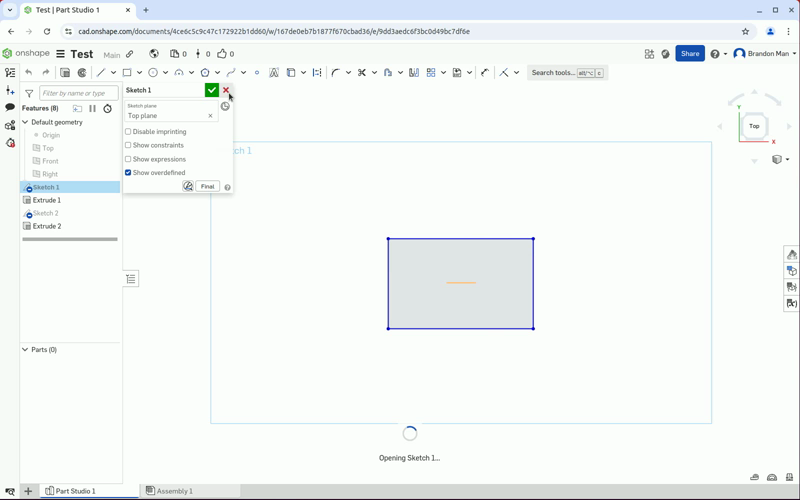
click(229, 92)
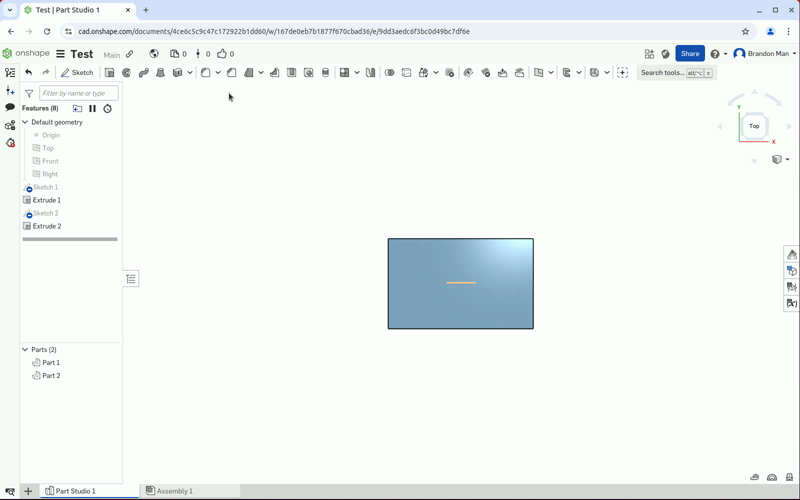
mouse_move(541, 75)
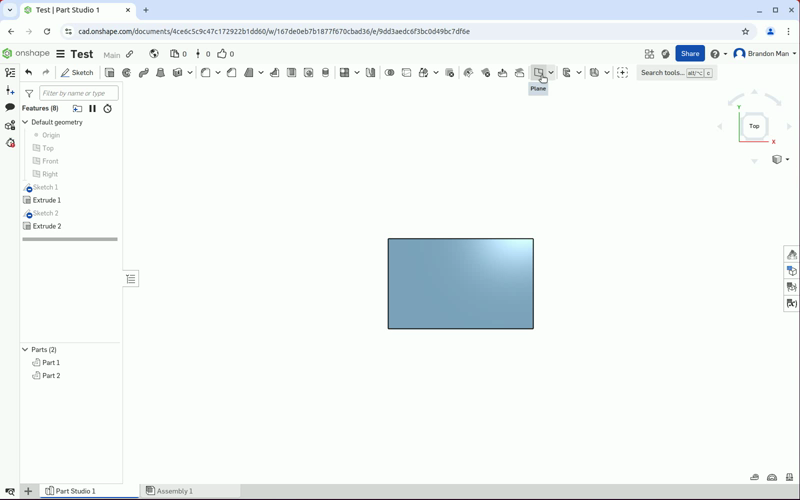
click(541, 75)
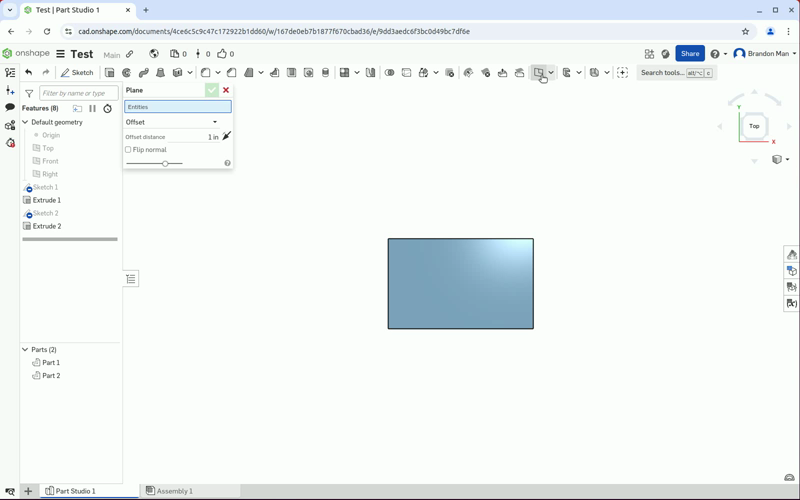
mouse_move(73, 150)
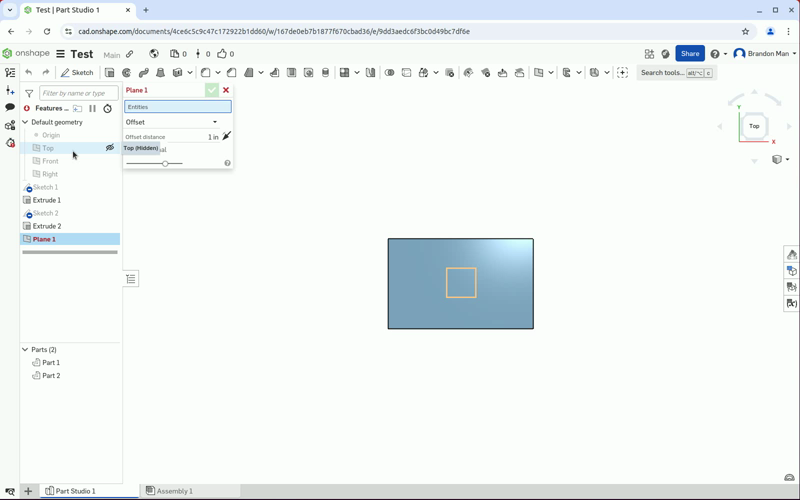
click(73, 150)
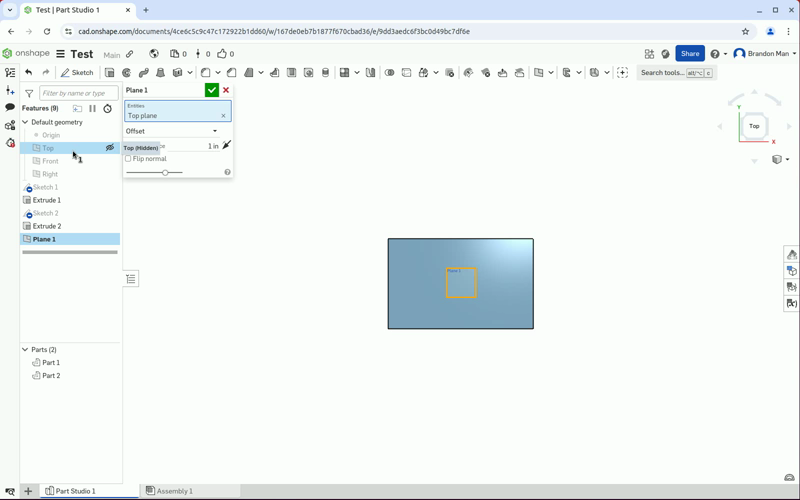
key(tab, 2)
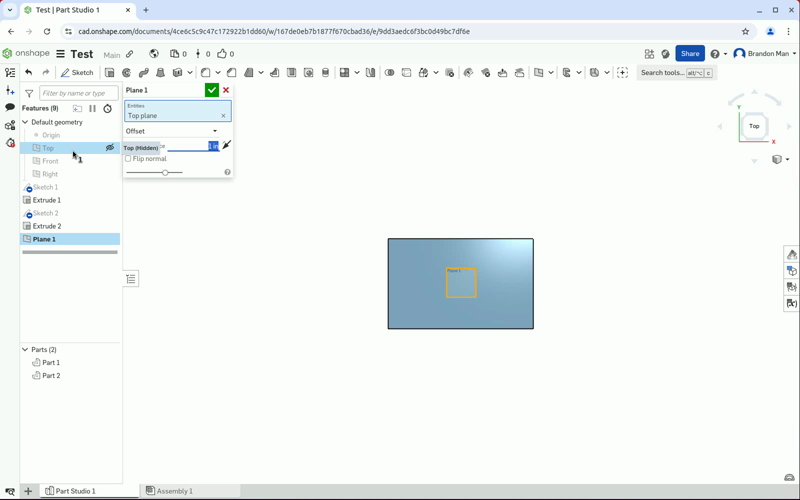
text(0.709)
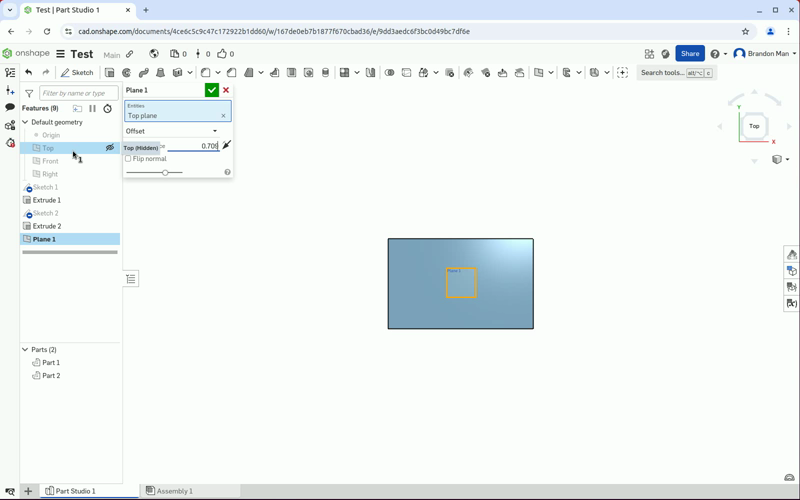
key(enter, 2)
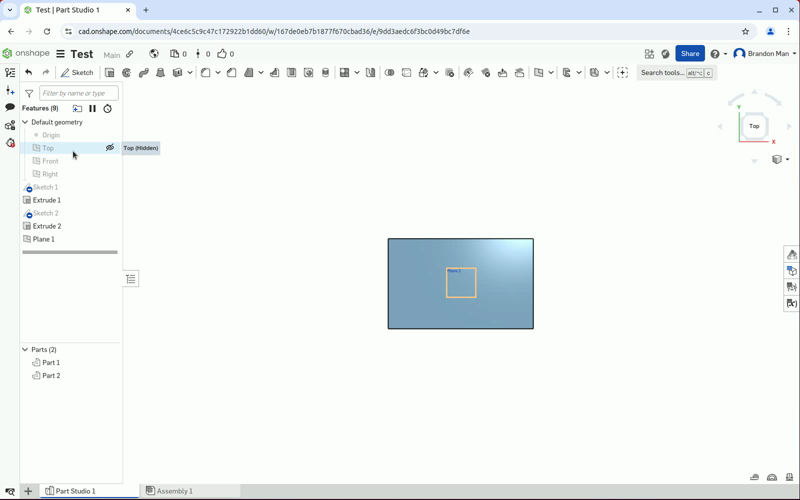
key(shift+s)
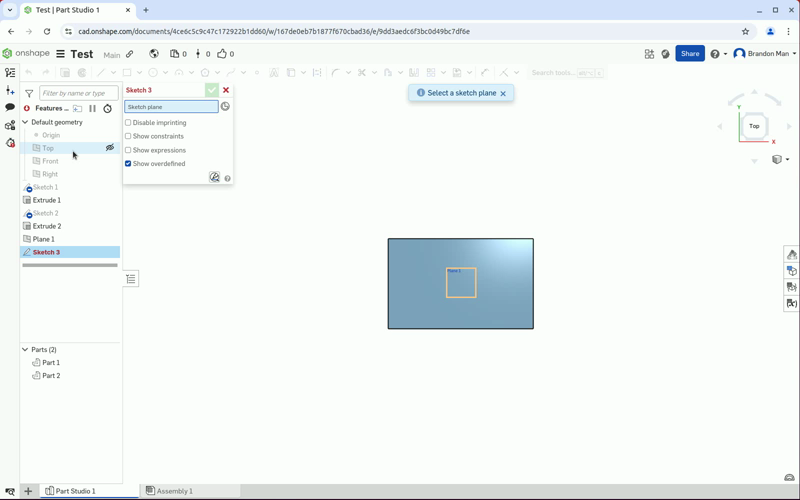
mouse_move(73, 241)
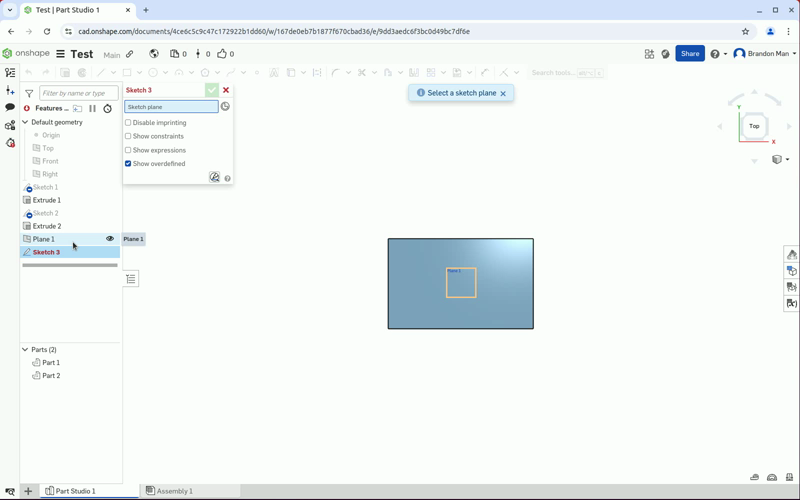
click(73, 241)
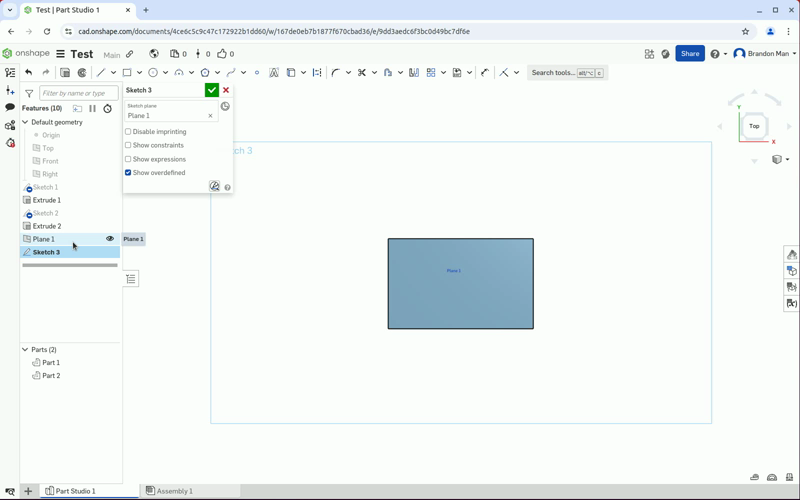
mouse_move(73, 352)
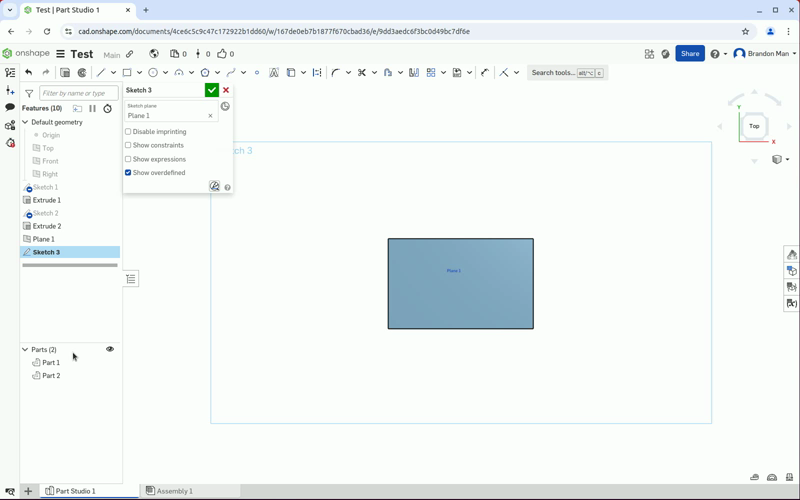
key(y)
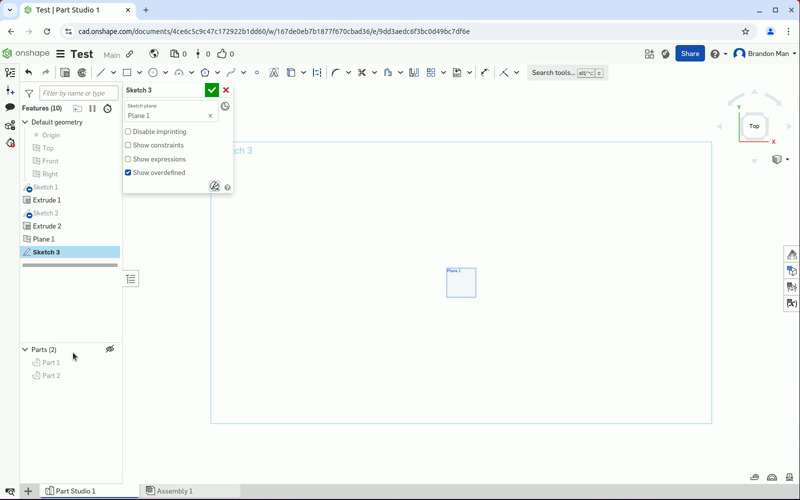
key(l)
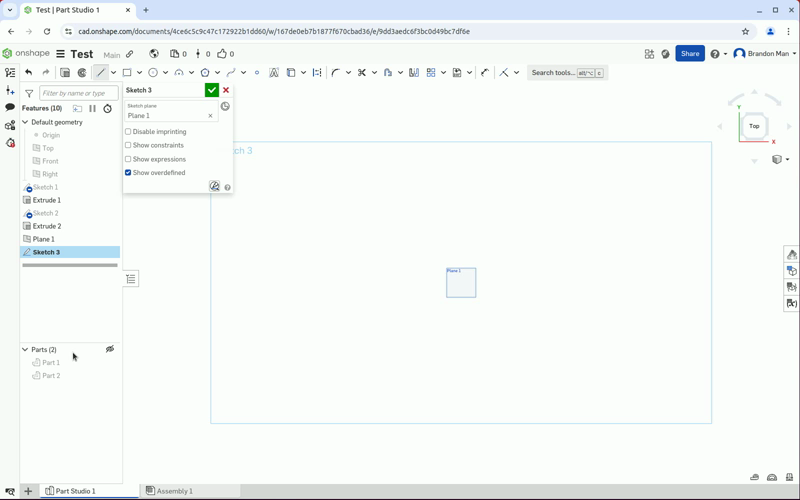
key_down(shift)
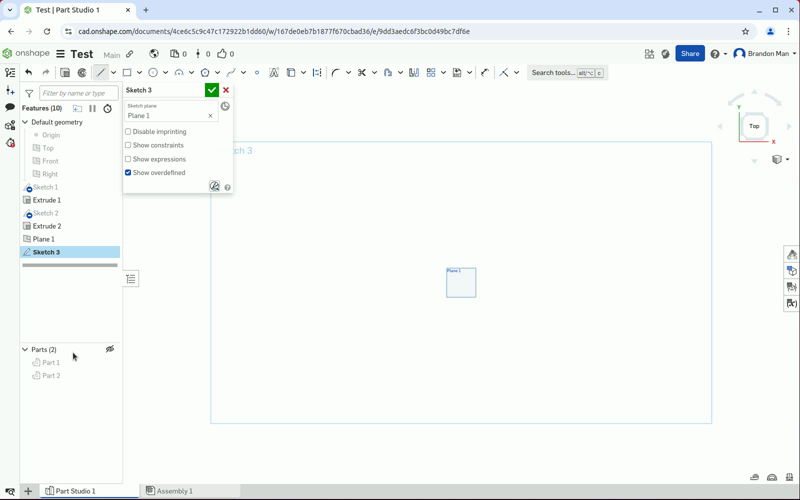
mouse_move(388, 328)
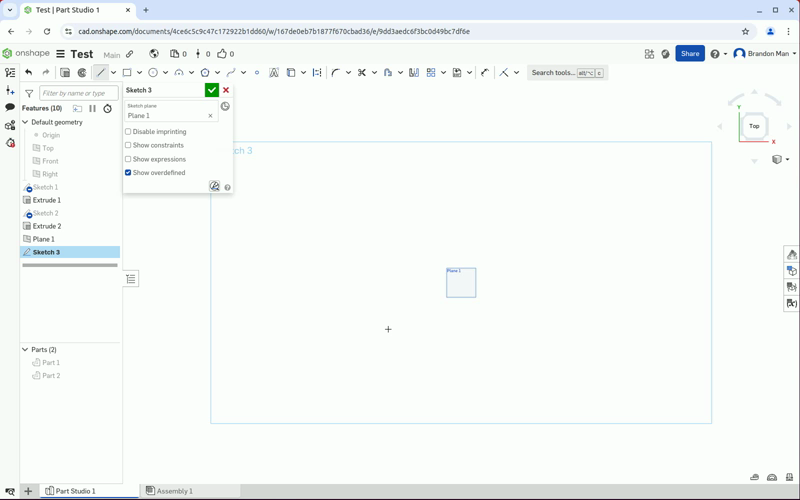
click(388, 328)
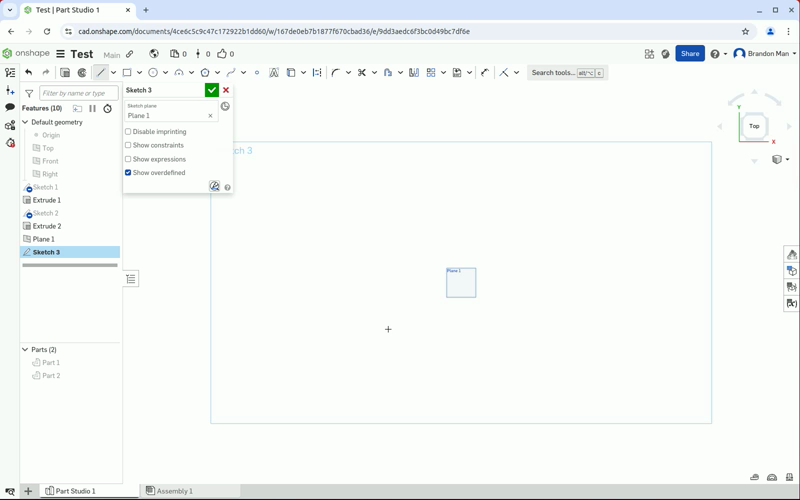
key_up(shift)
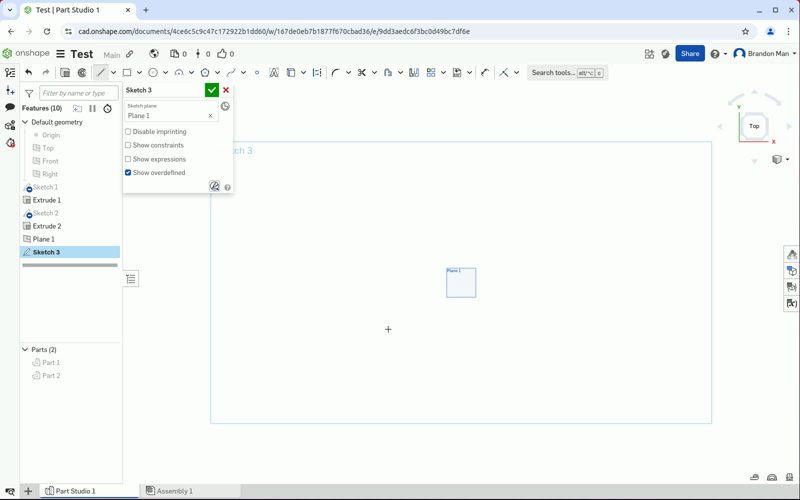
key_down(shift)
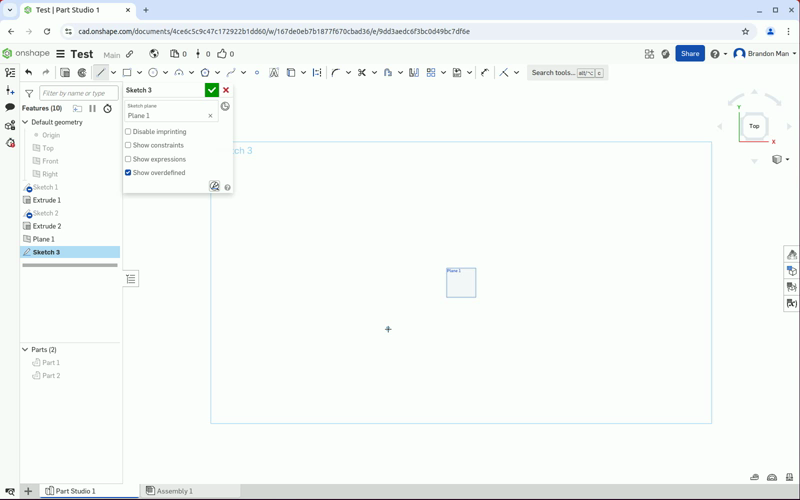
mouse_move(533, 328)
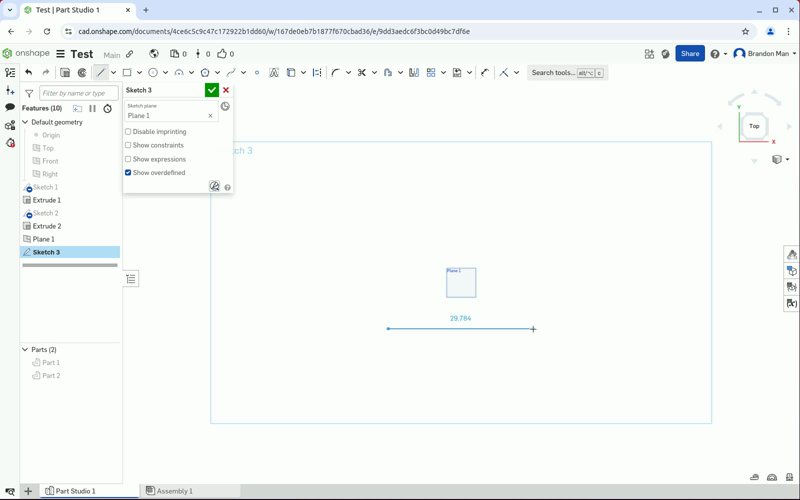
click(533, 328)
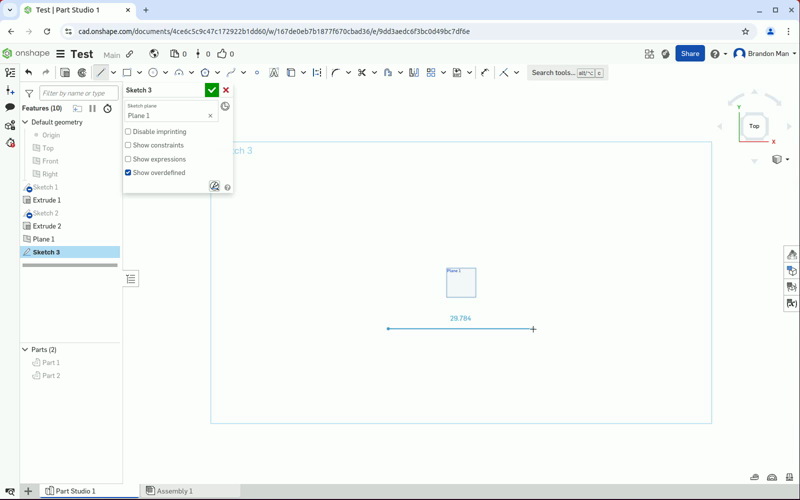
key_up(shift)
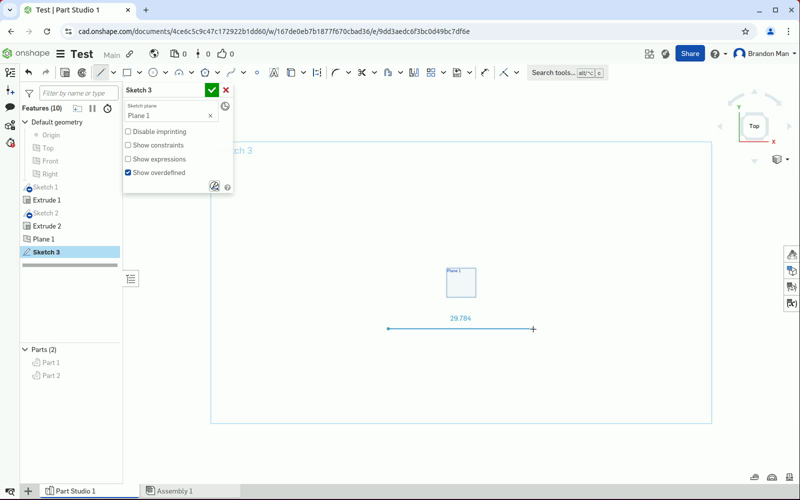
key_down(shift)
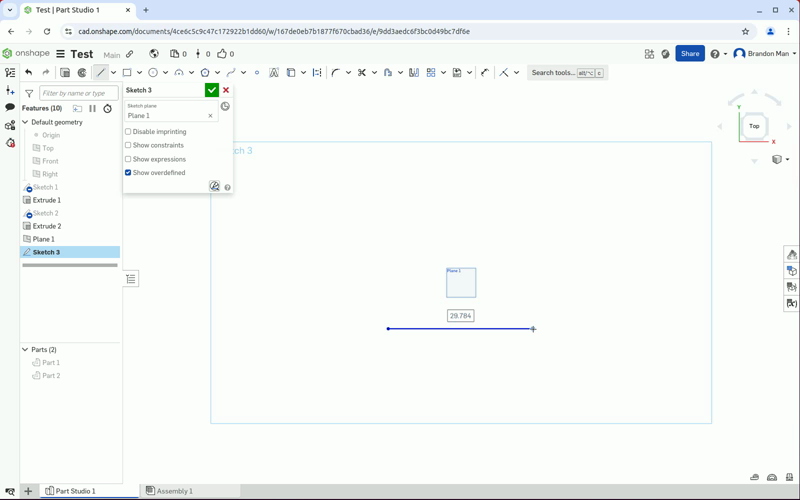
mouse_move(533, 238)
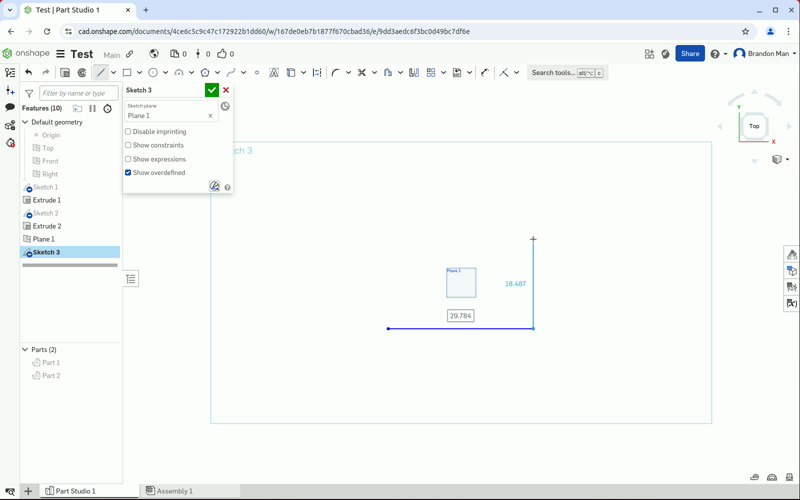
click(533, 238)
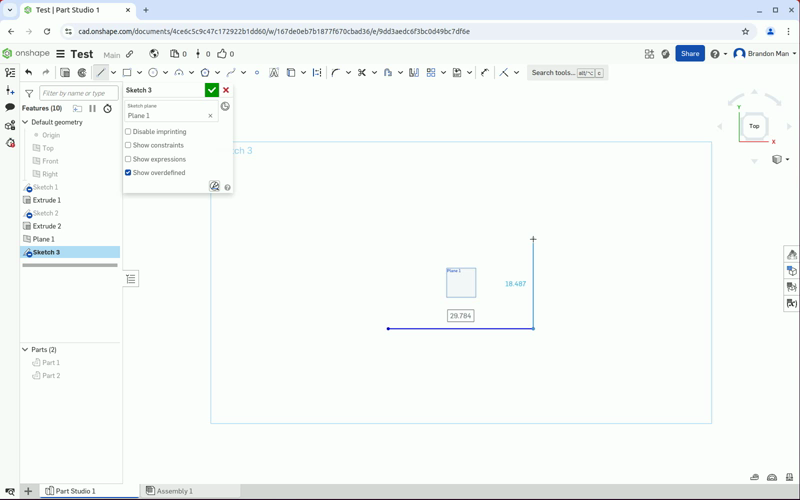
key_up(shift)
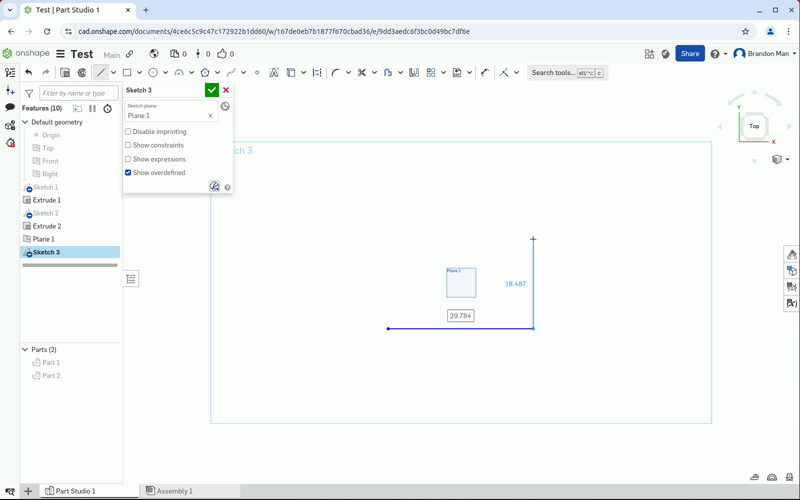
key_down(shift)
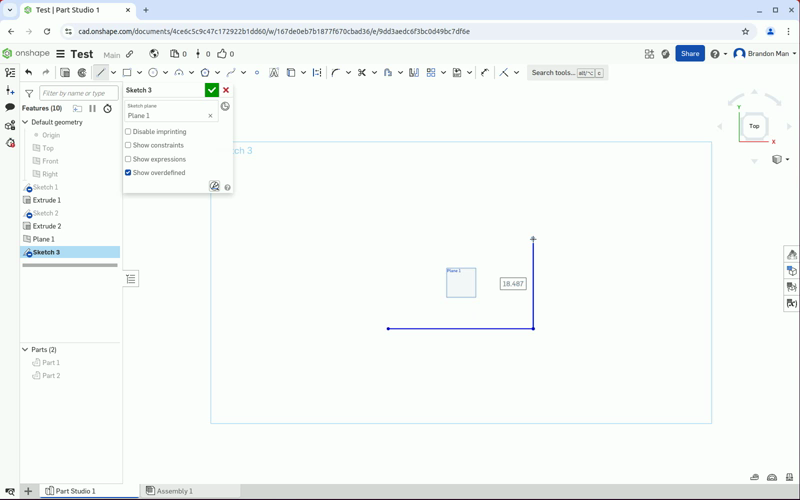
mouse_move(388, 238)
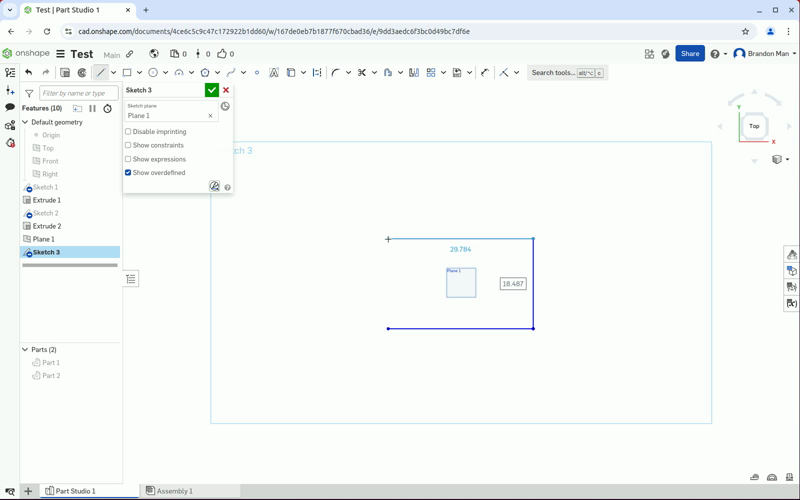
click(388, 238)
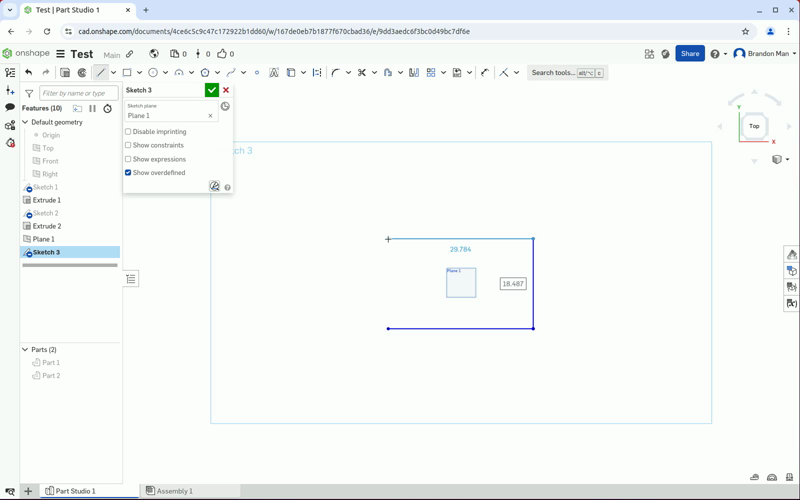
key_up(shift)
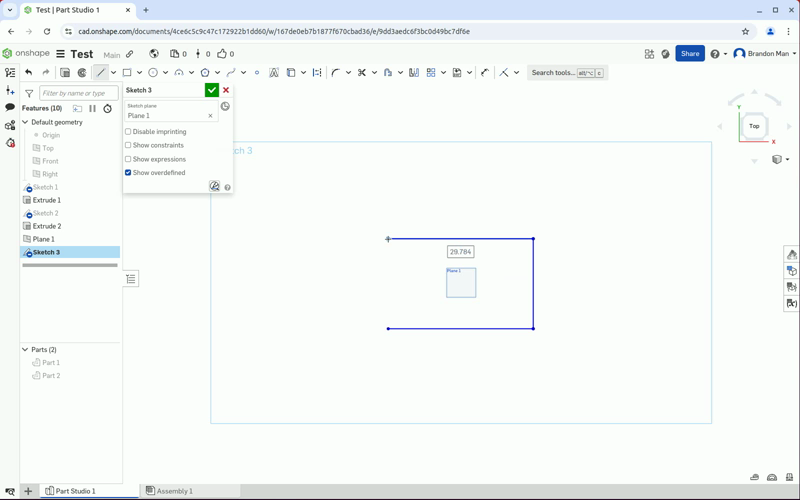
key_down(shift)
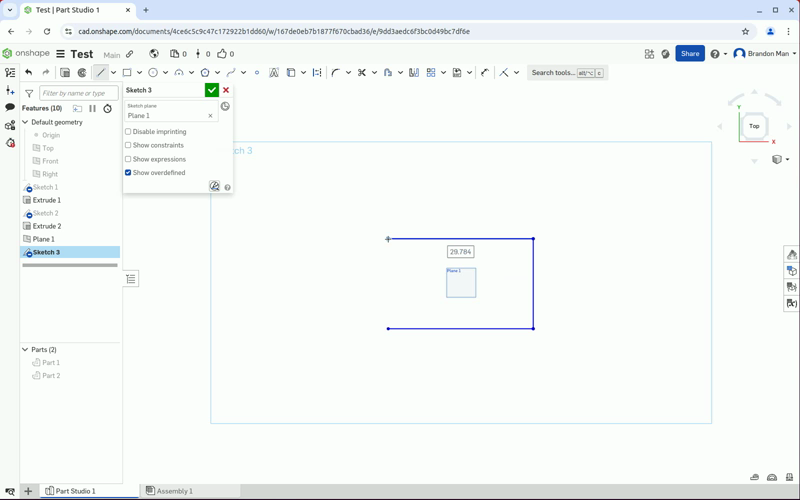
mouse_move(388, 328)
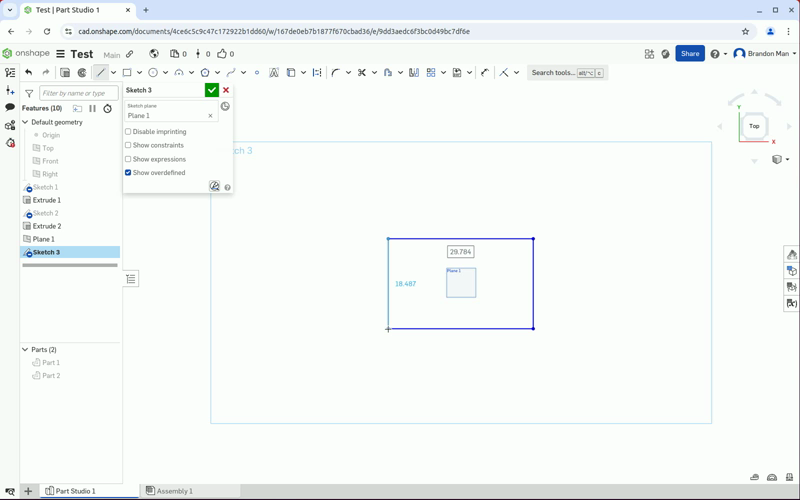
key_up(shift)
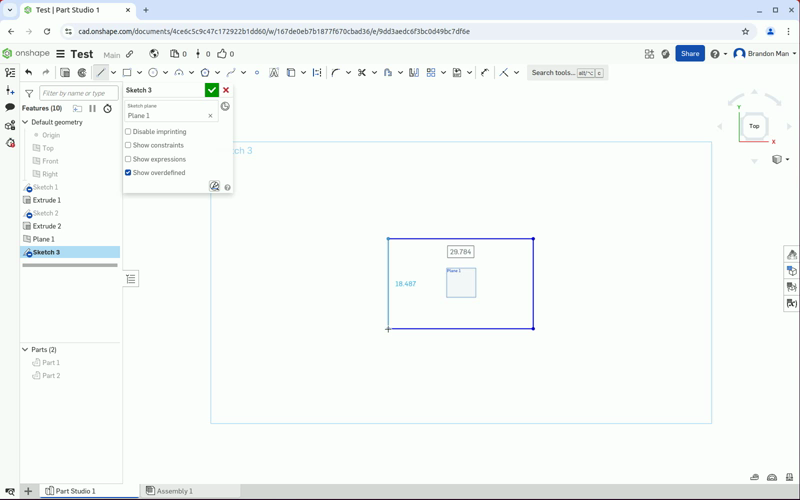
click(388, 328)
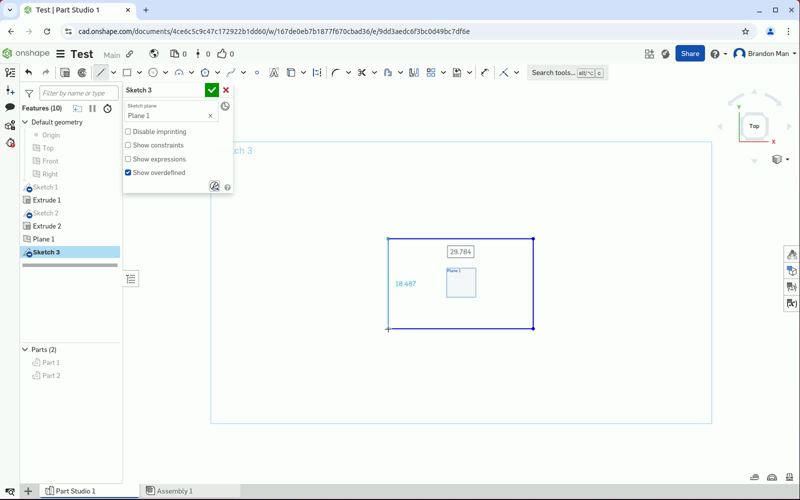
key(esc)
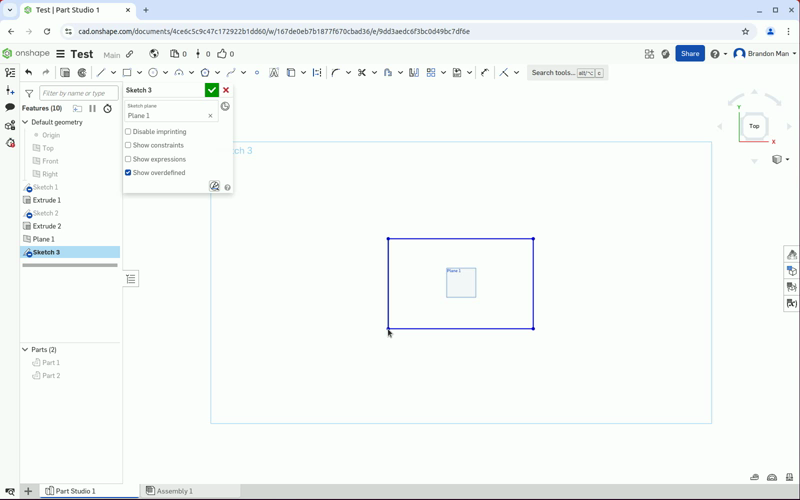
key(l)
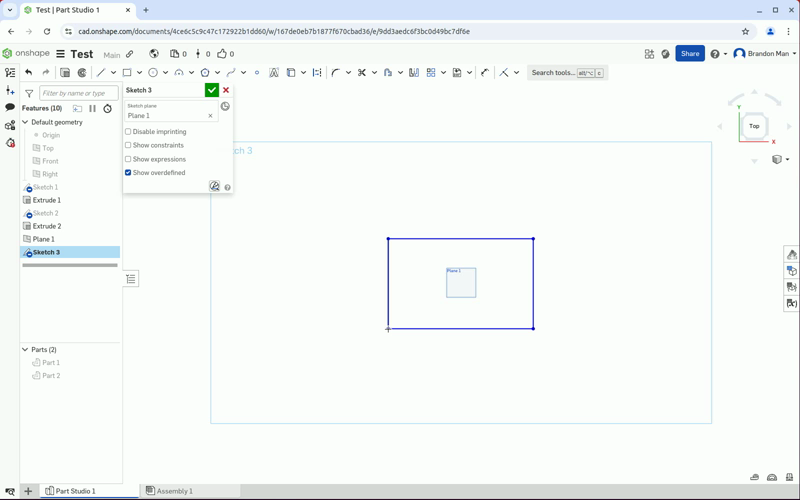
key_down(shift)
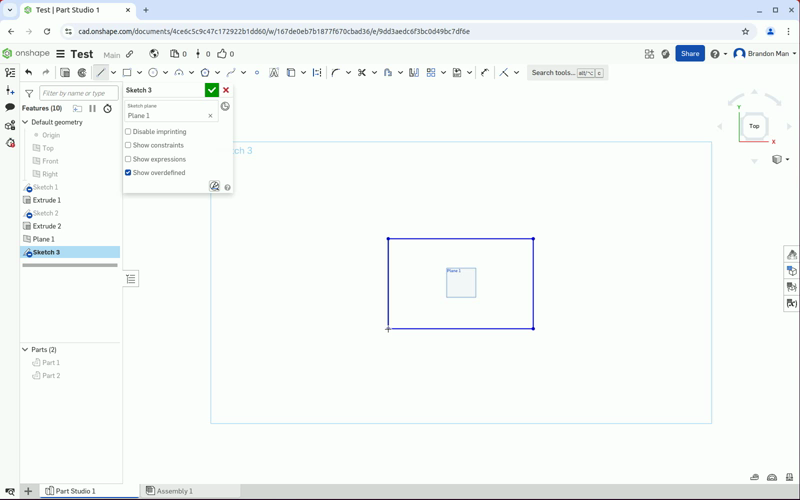
mouse_move(394, 322)
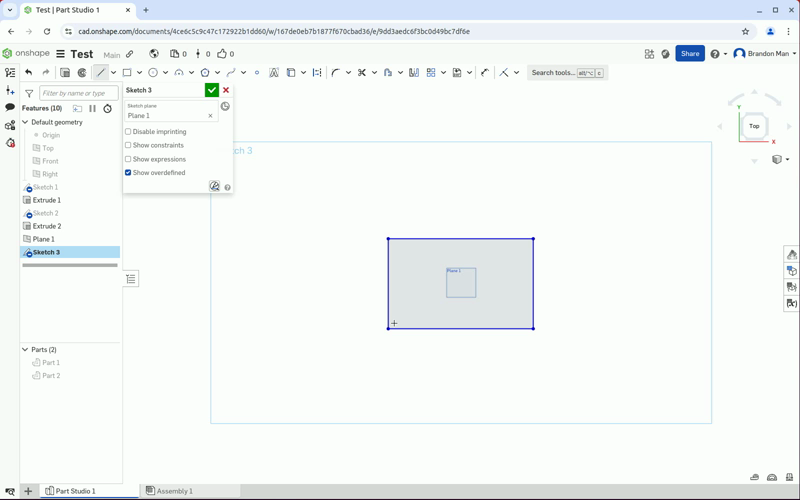
click(394, 322)
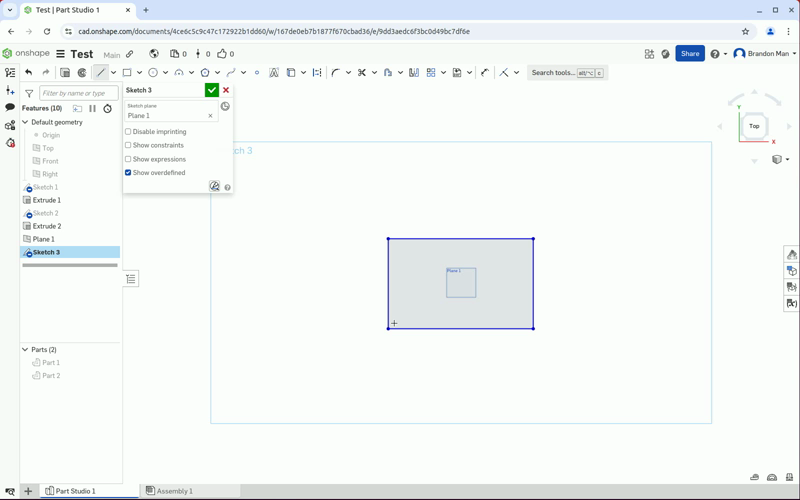
key_up(shift)
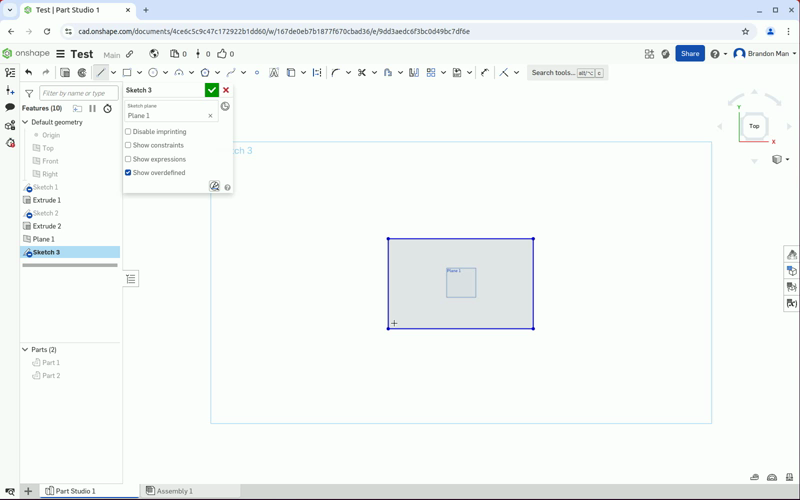
key_down(shift)
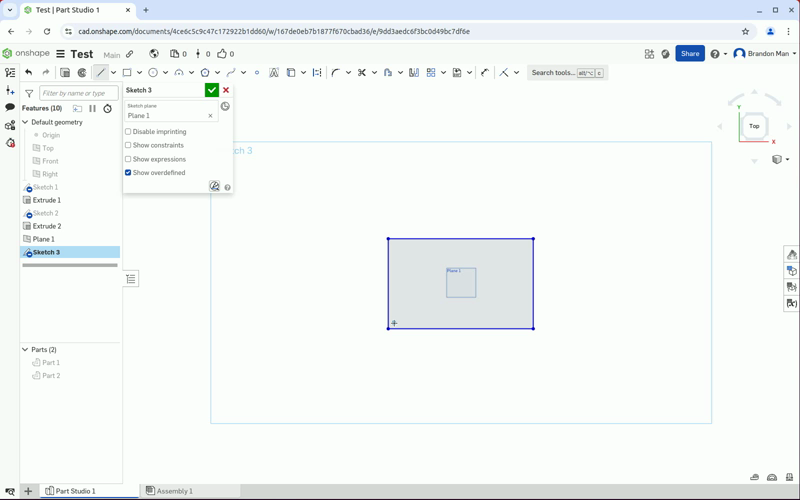
mouse_move(527, 322)
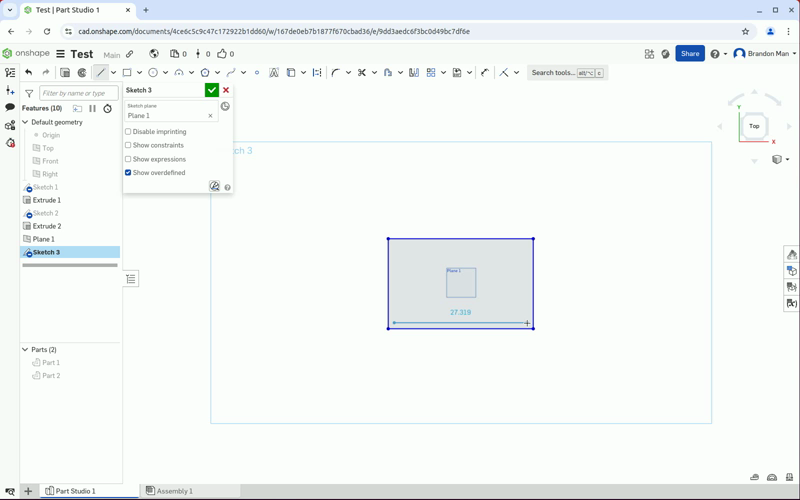
click(527, 322)
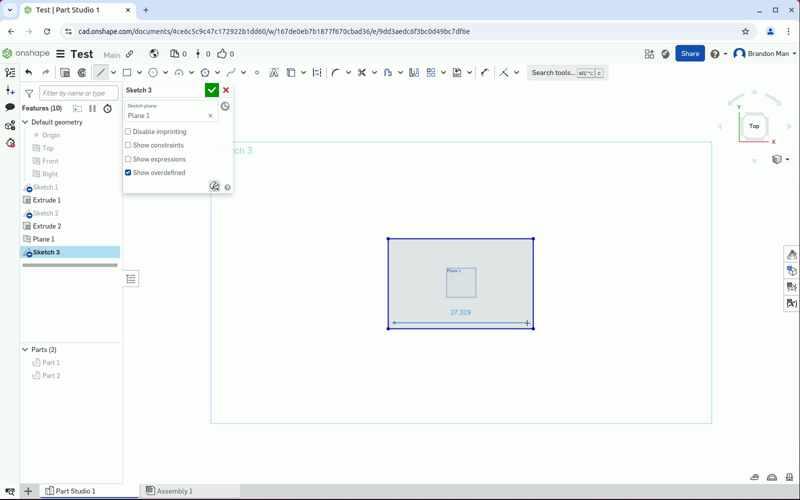
key_up(shift)
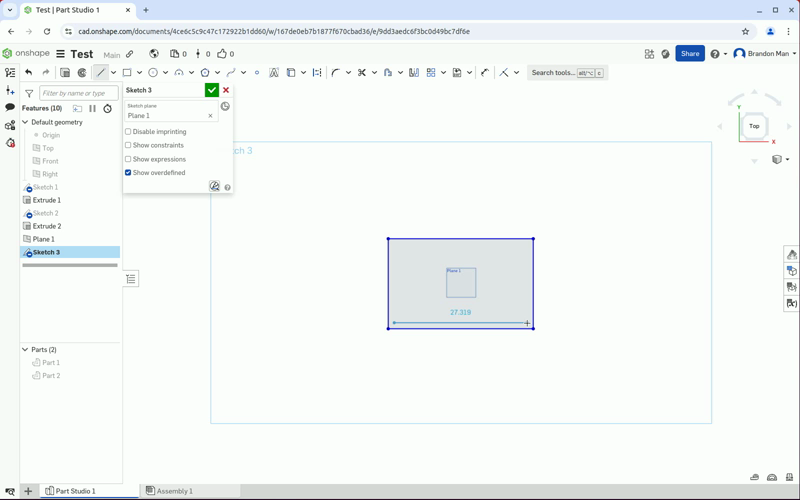
key_down(shift)
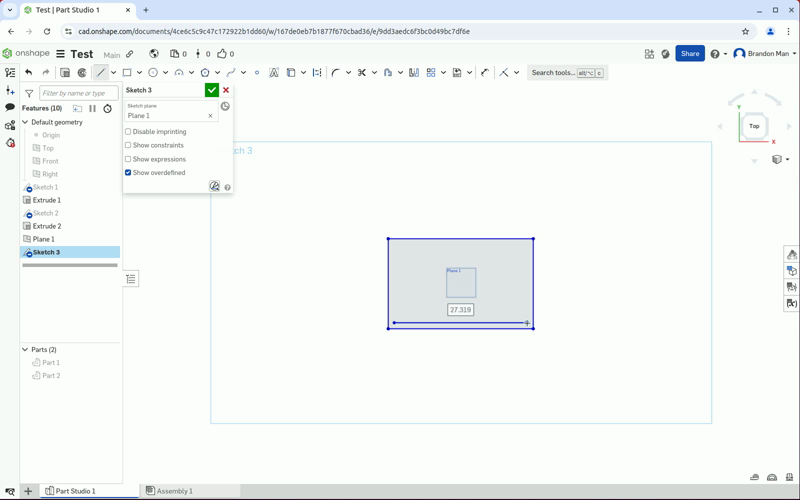
mouse_move(527, 243)
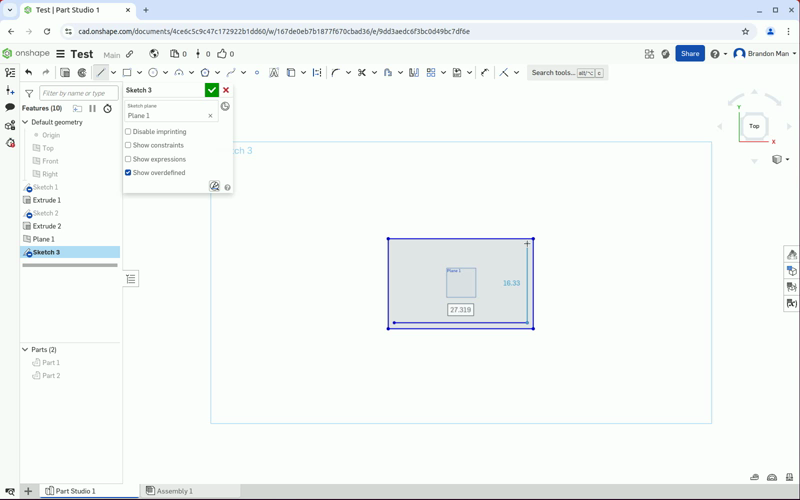
click(527, 243)
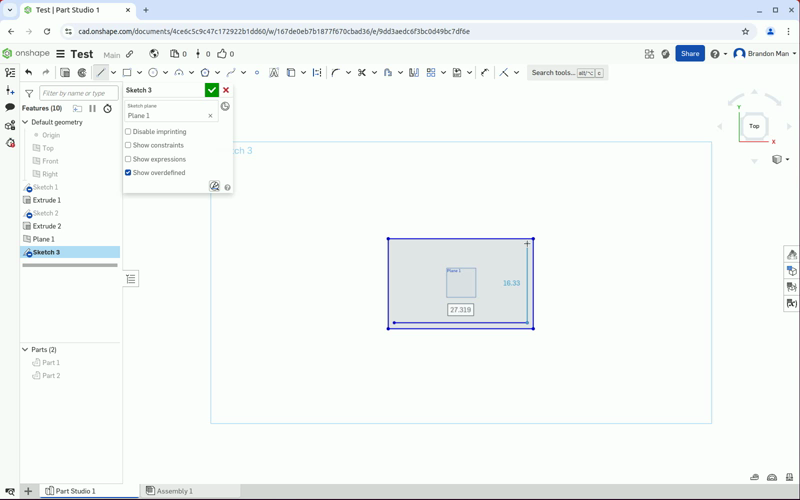
key_up(shift)
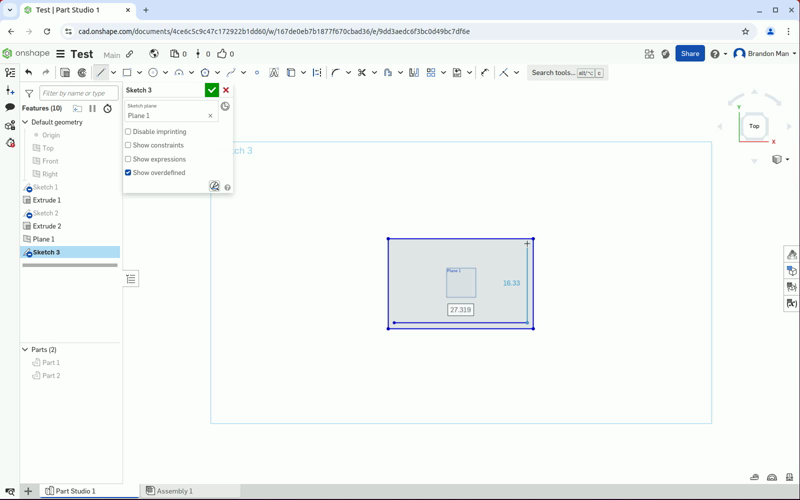
key_down(shift)
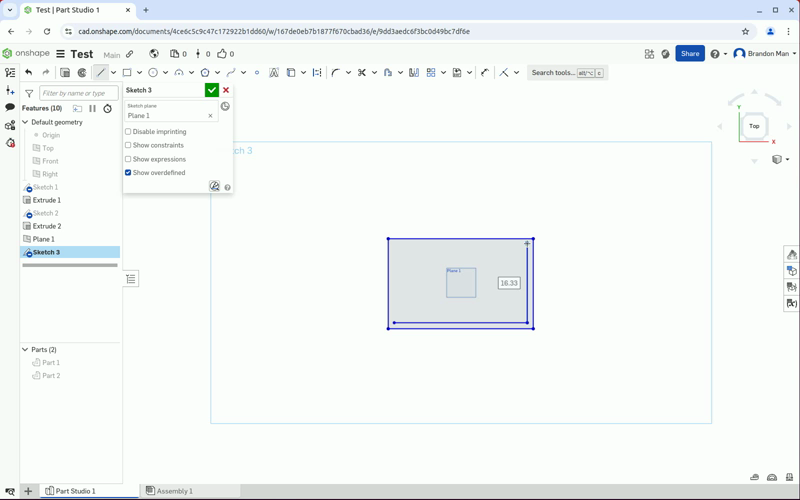
mouse_move(394, 243)
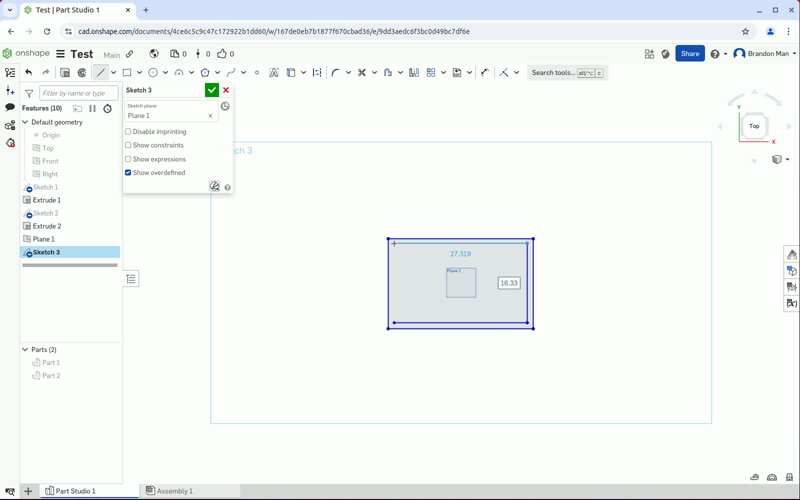
click(394, 243)
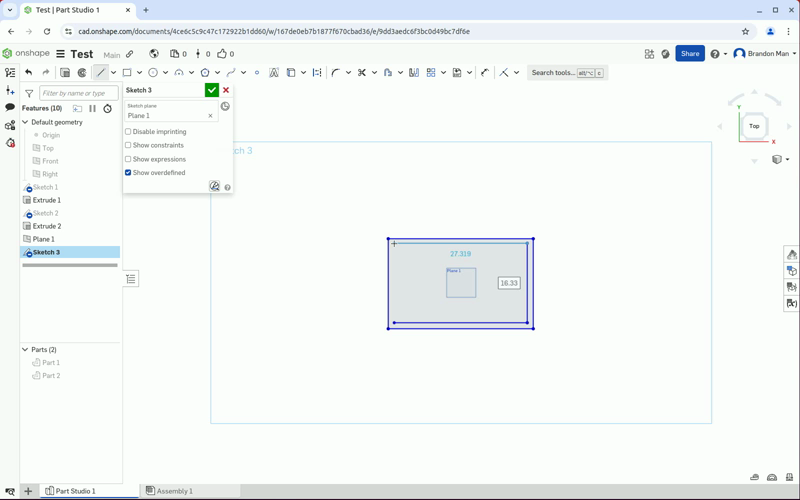
key_up(shift)
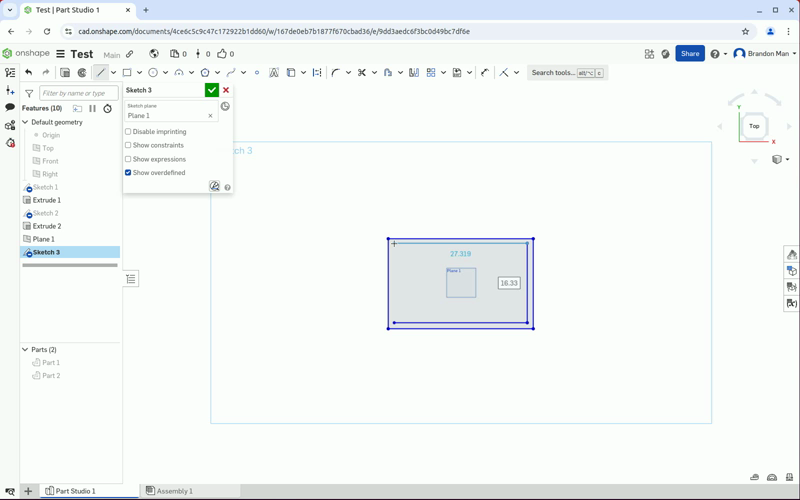
key_down(shift)
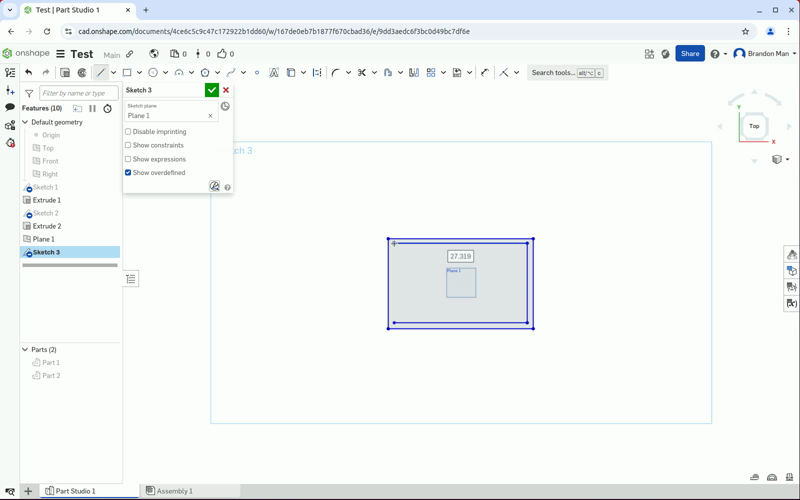
mouse_move(394, 322)
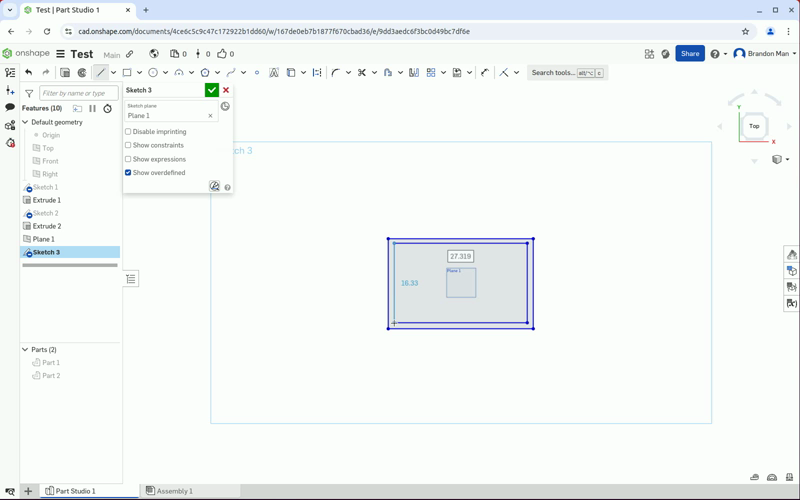
key_up(shift)
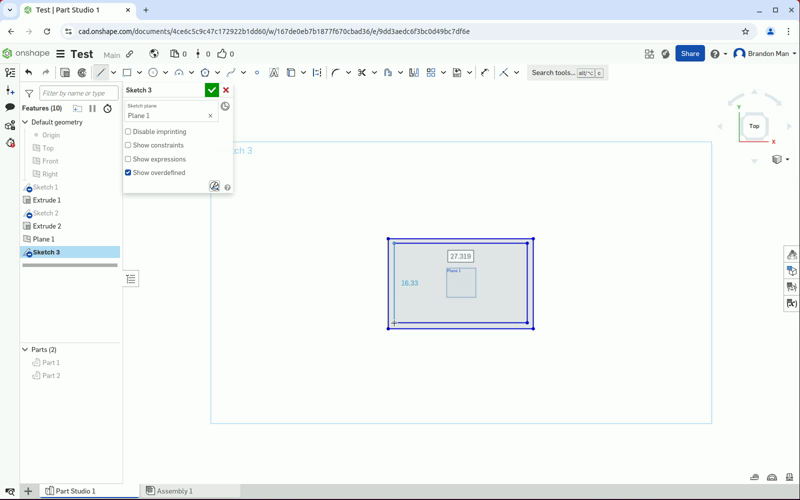
click(394, 322)
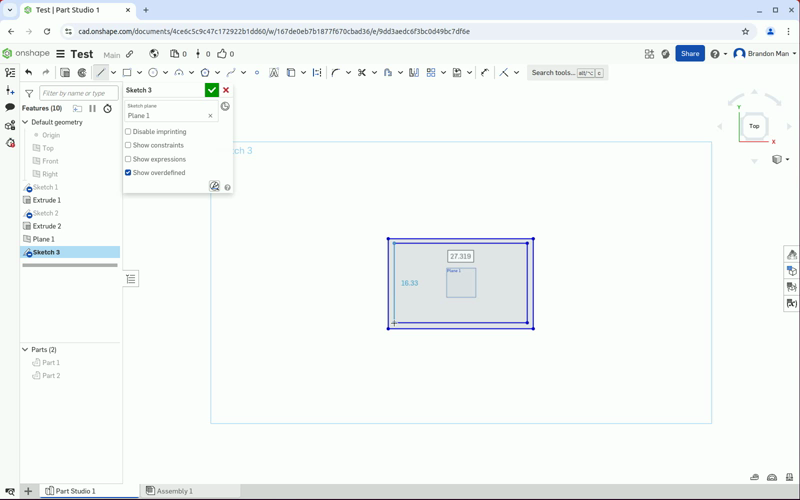
key(esc)
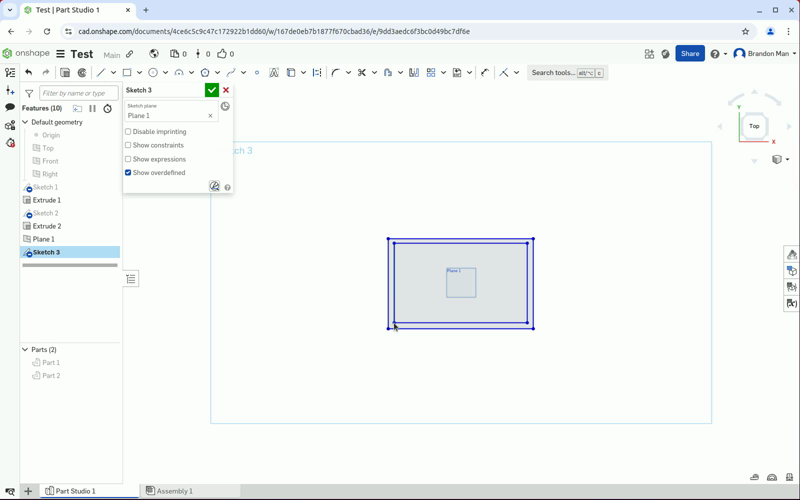
mouse_move(473, 326)
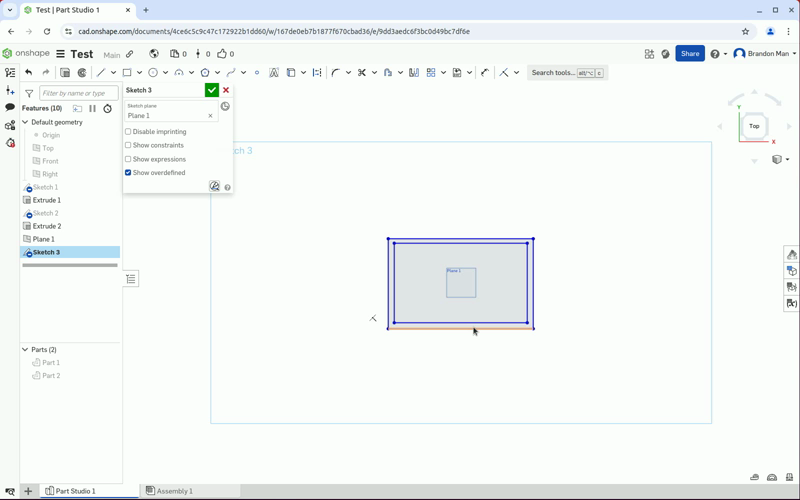
click(473, 326)
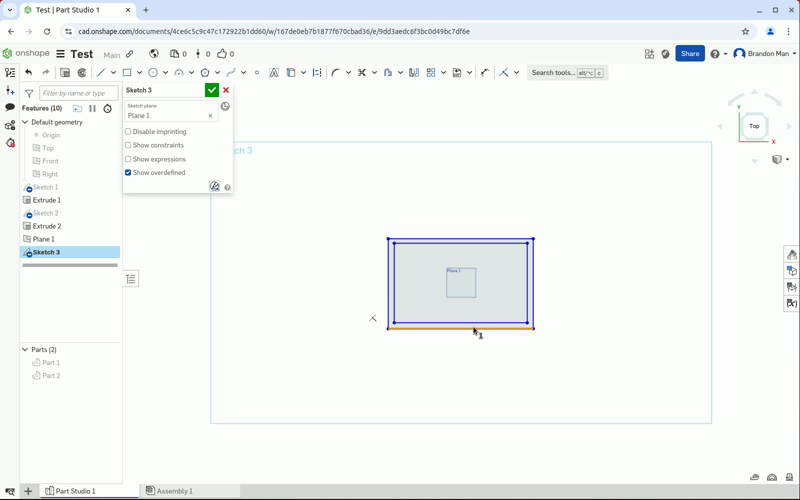
mouse_move(73, 352)
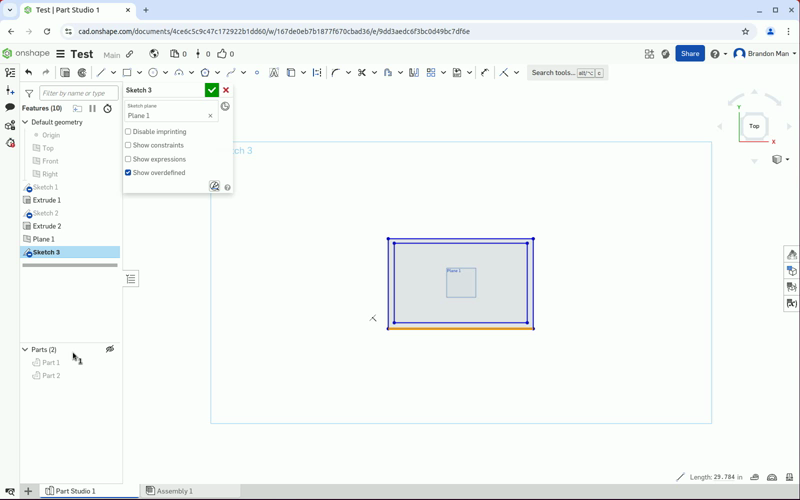
key(shift+y)
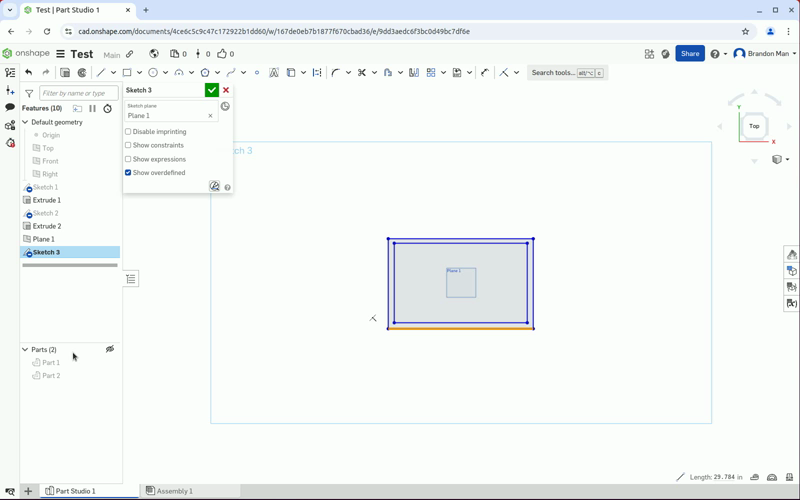
key(shift+e)
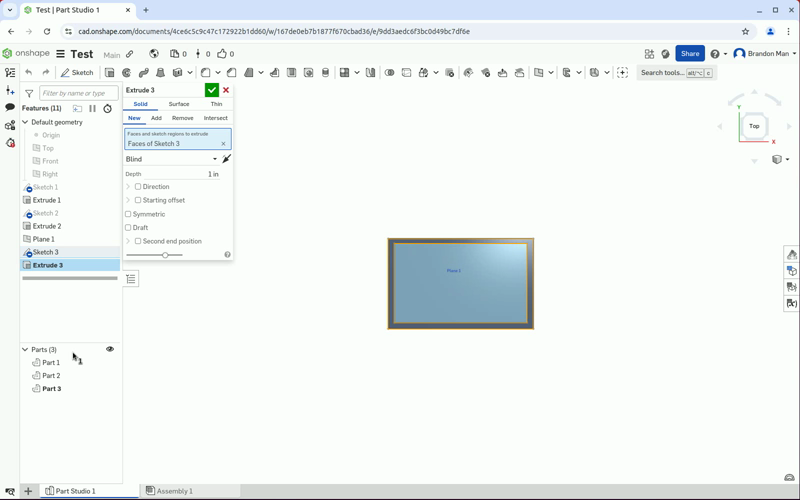
mouse_move(143, 106)
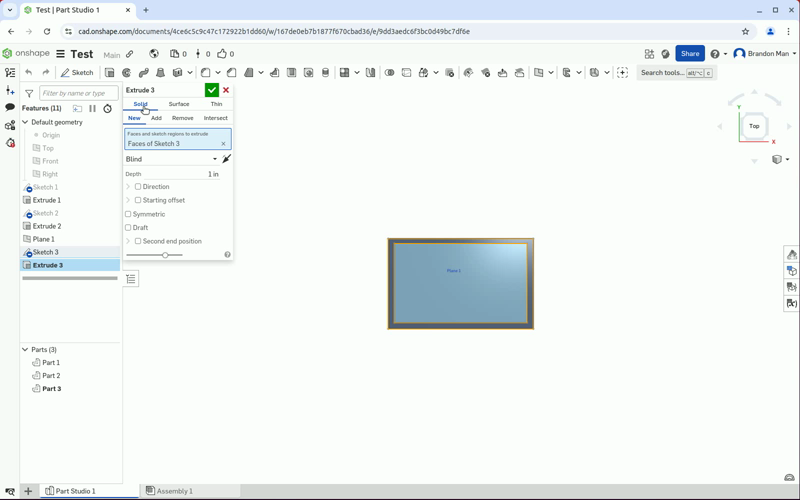
click(143, 106)
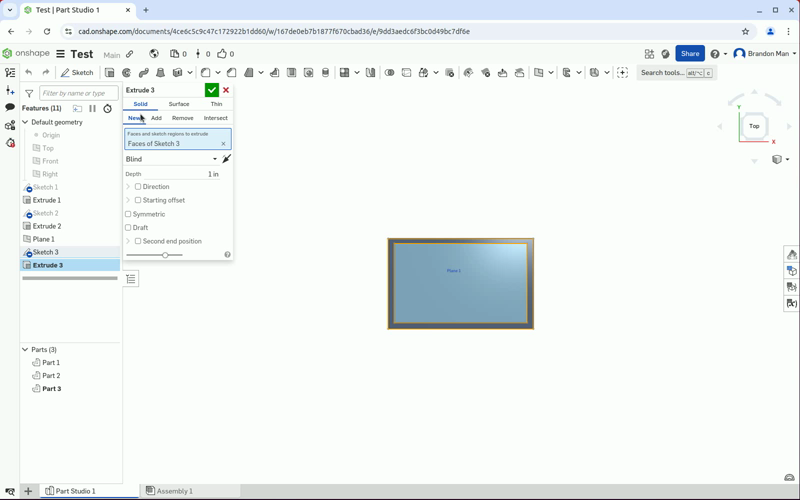
mouse_move(137, 120)
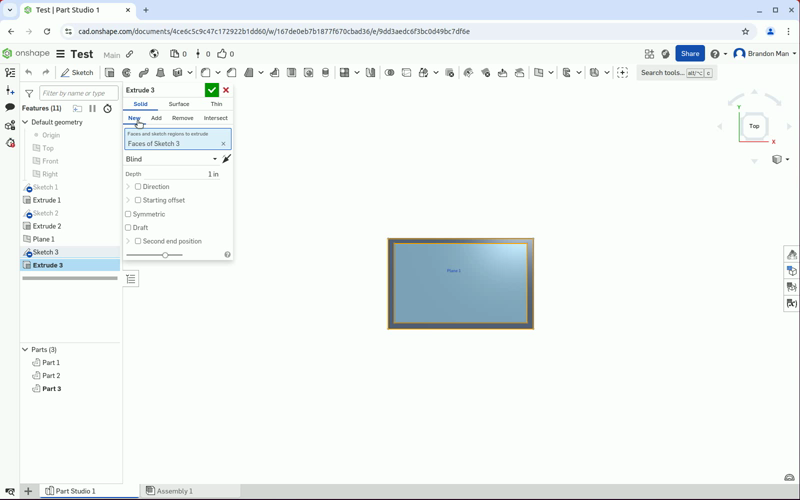
click(137, 120)
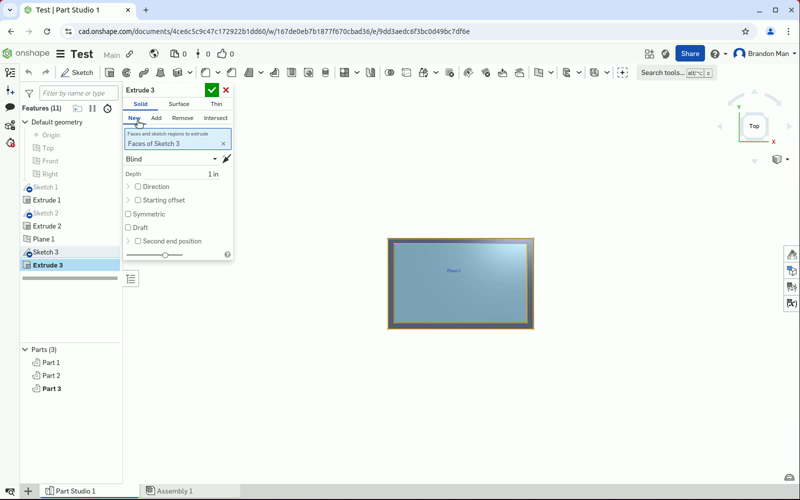
key(tab, 4)
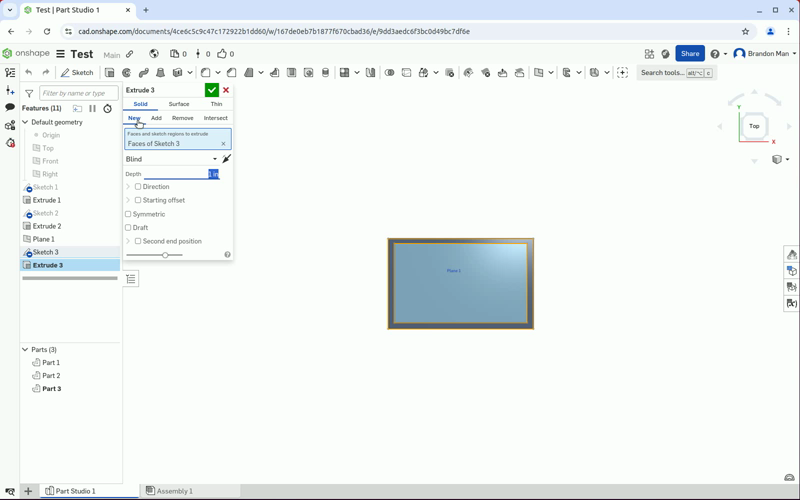
text(22.386)
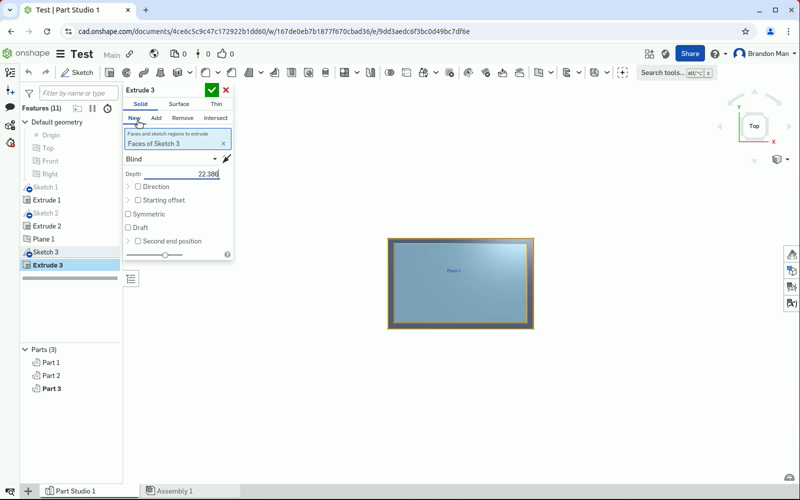
key(enter)
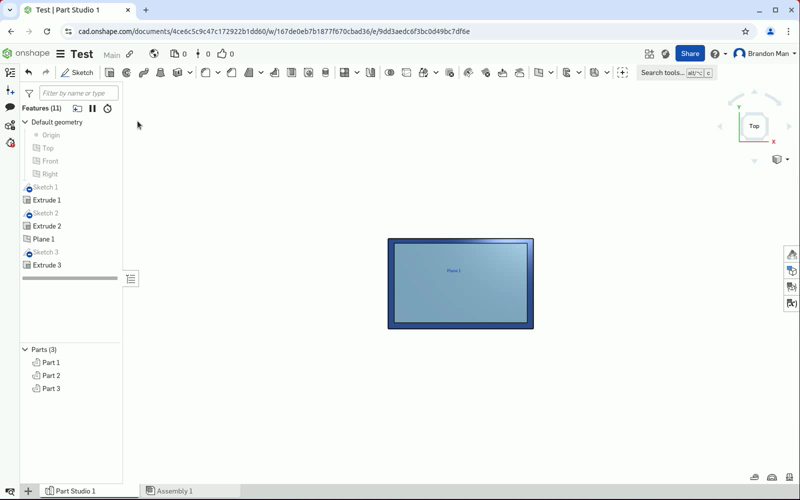
key(shift+h)
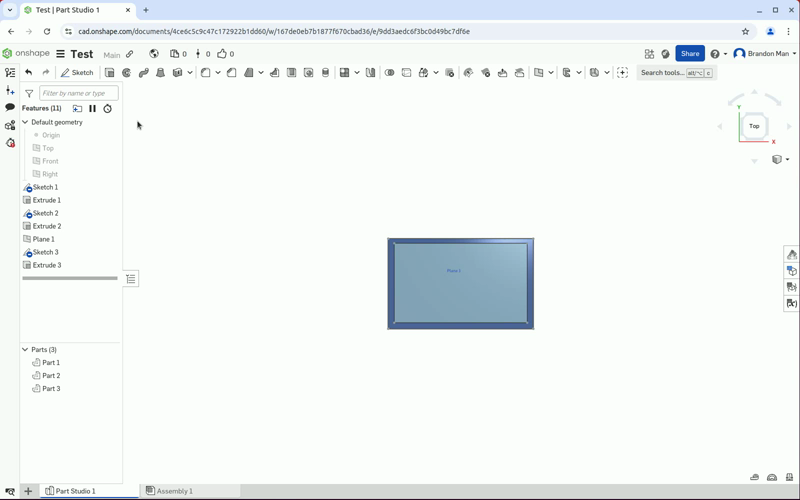
key(shift+h)
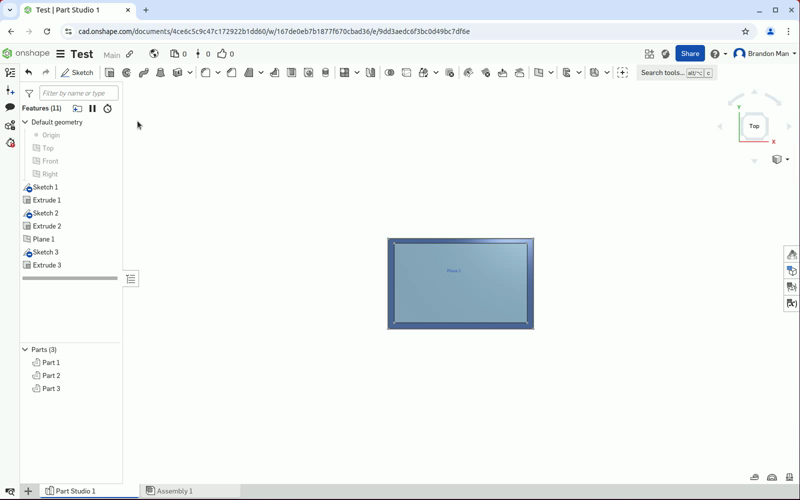
key(shift+7)
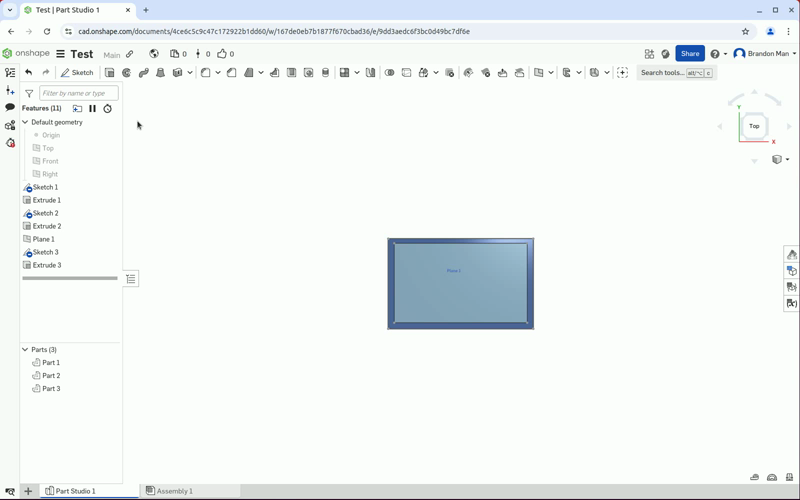
key(up, 3)
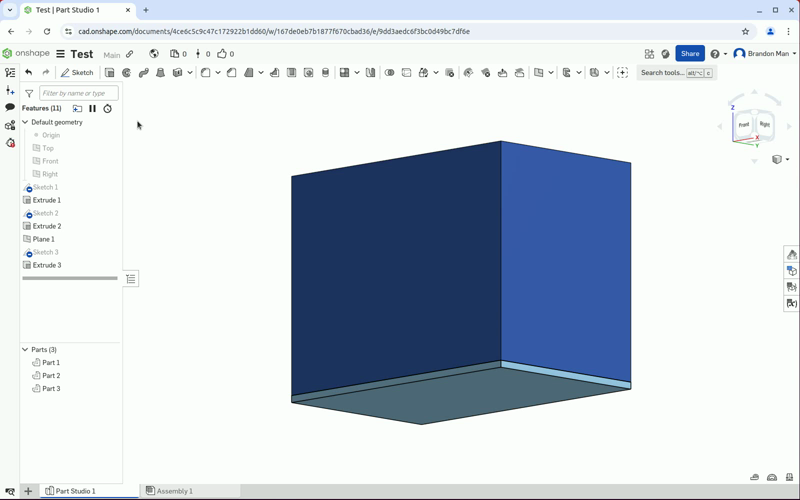
key(left, 3)
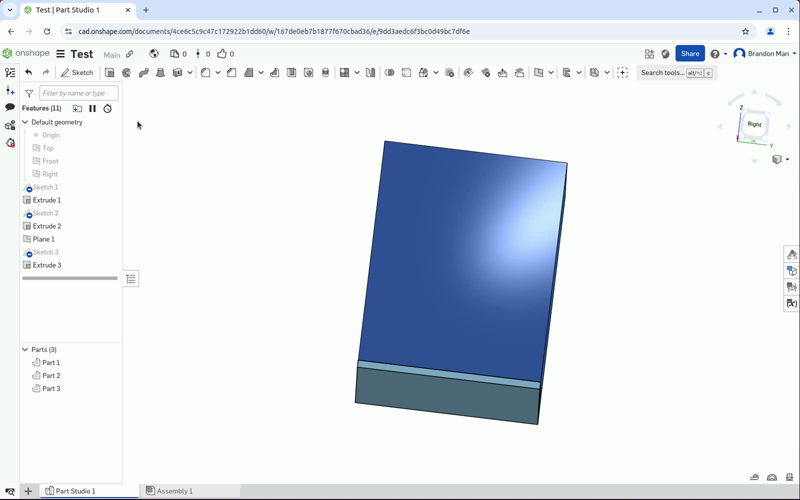
key(right, 3)
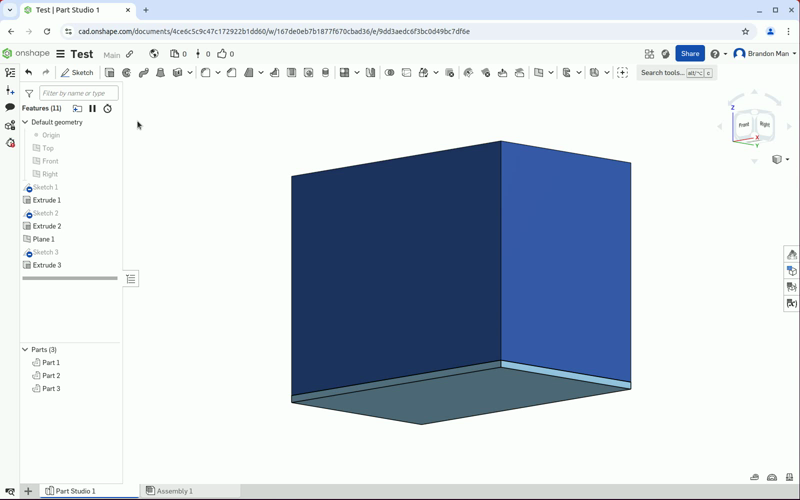
key(down, 3)
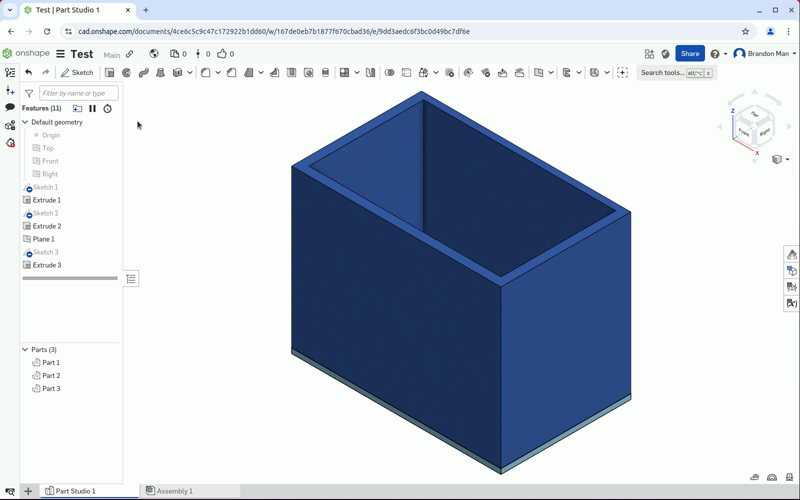
mouse_move(73, 189)
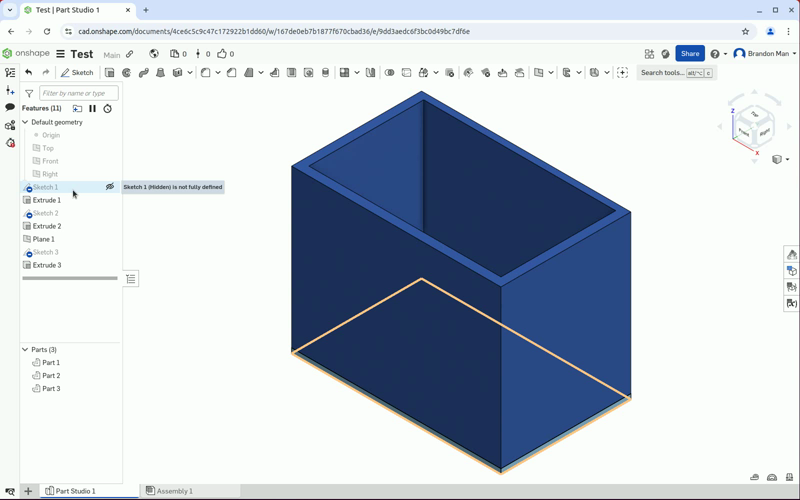
click(73, 189)